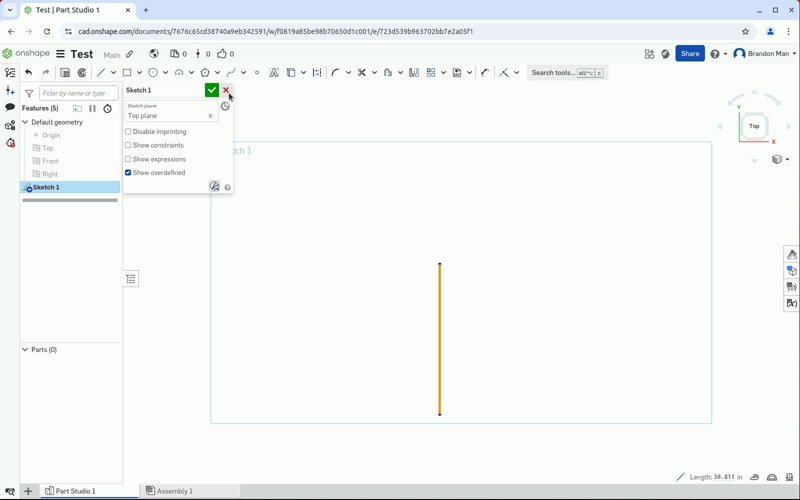
key(shift+h)
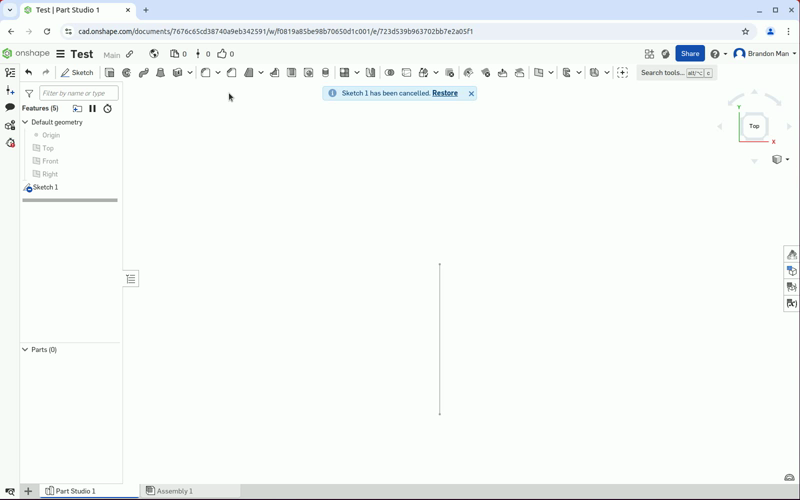
mouse_move(73, 352)
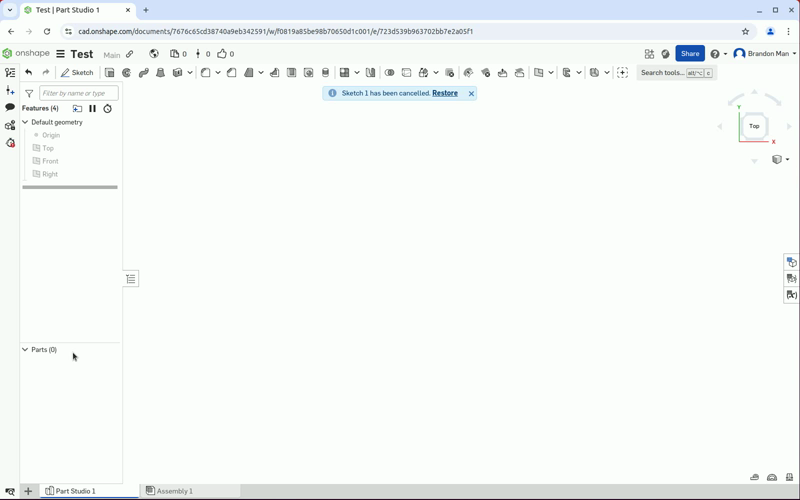
key(y)
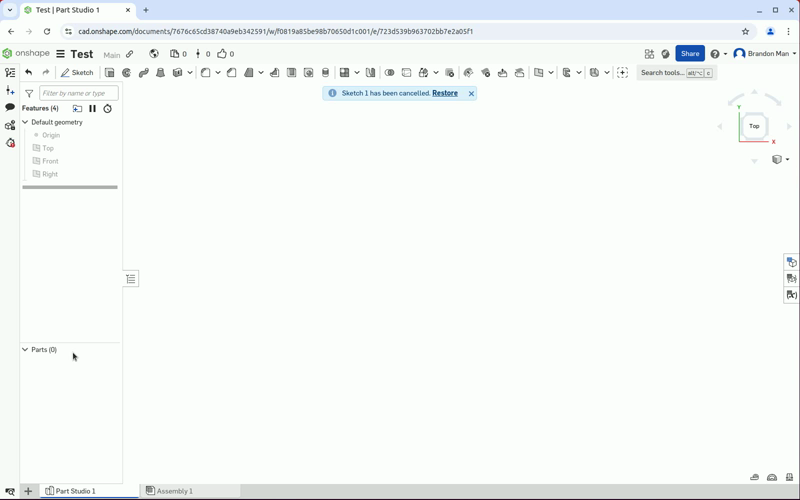
key(shift+p)
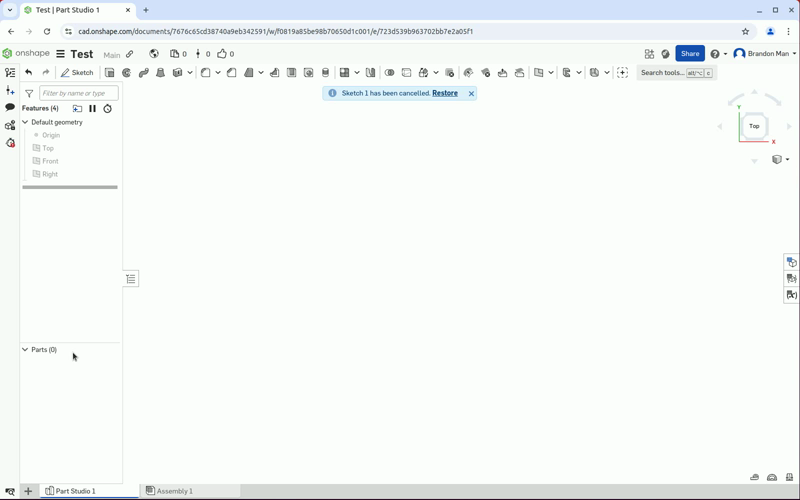
key(space)
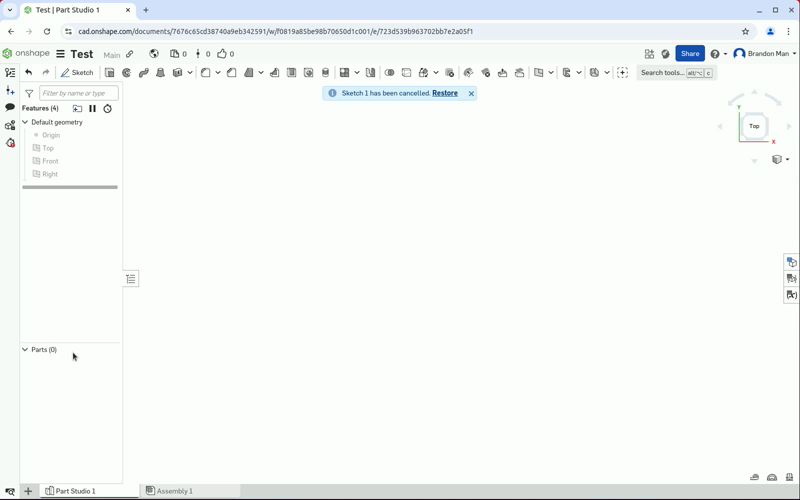
key_down(shift)
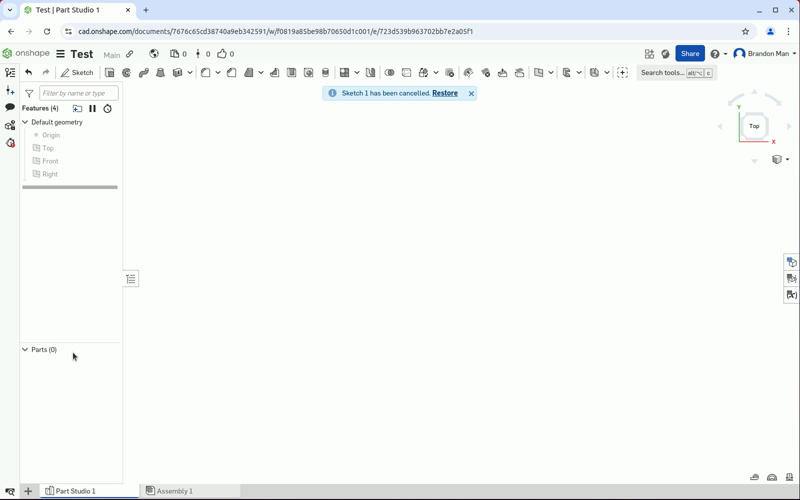
key(up)
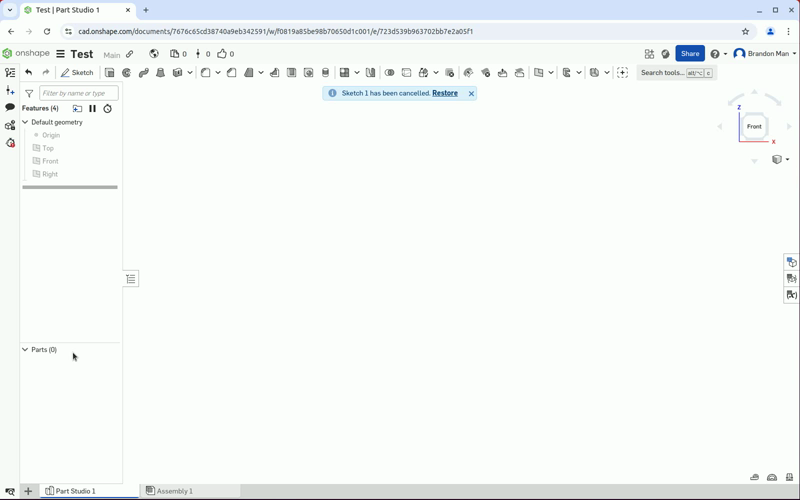
key_up(shift)
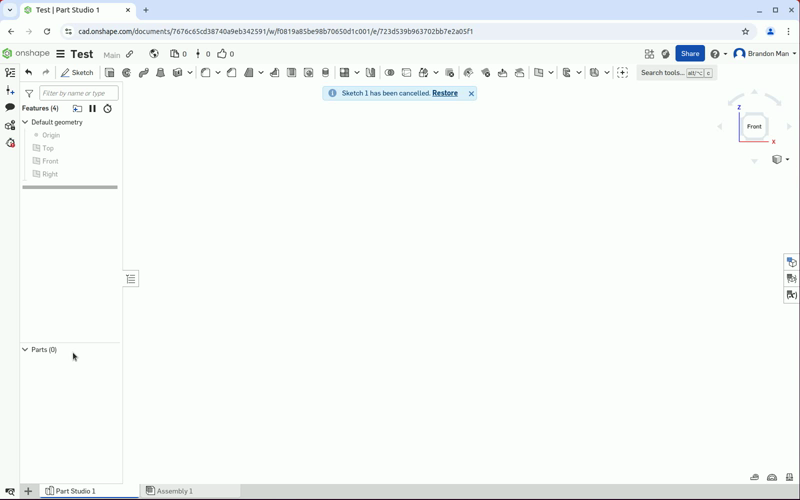
mouse_move(73, 352)
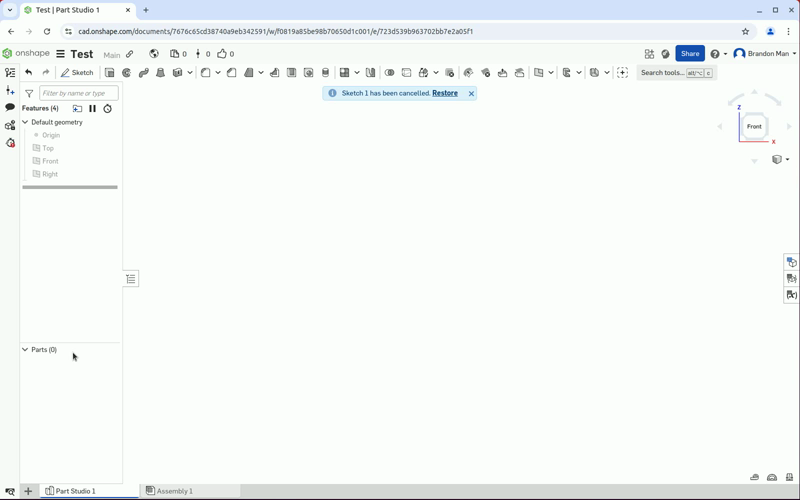
key(shift+y)
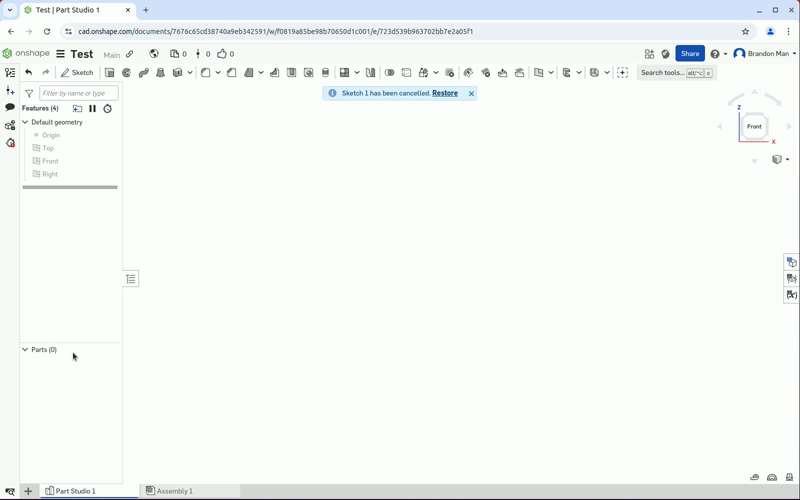
key(shift+s)
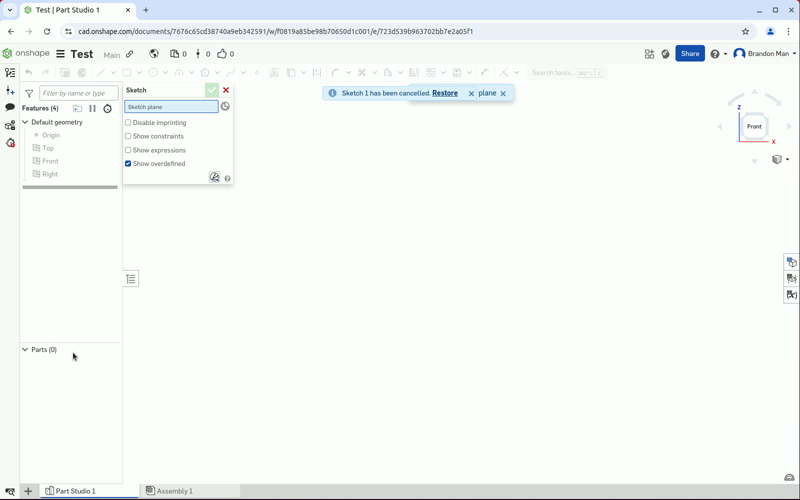
mouse_move(73, 163)
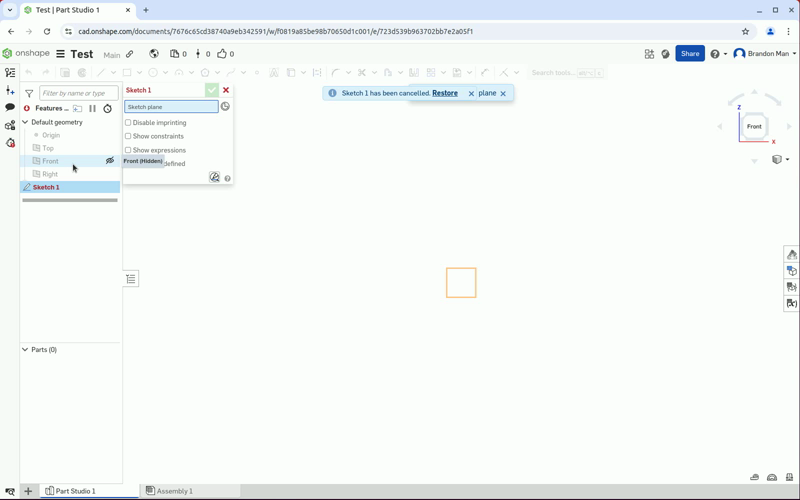
click(73, 163)
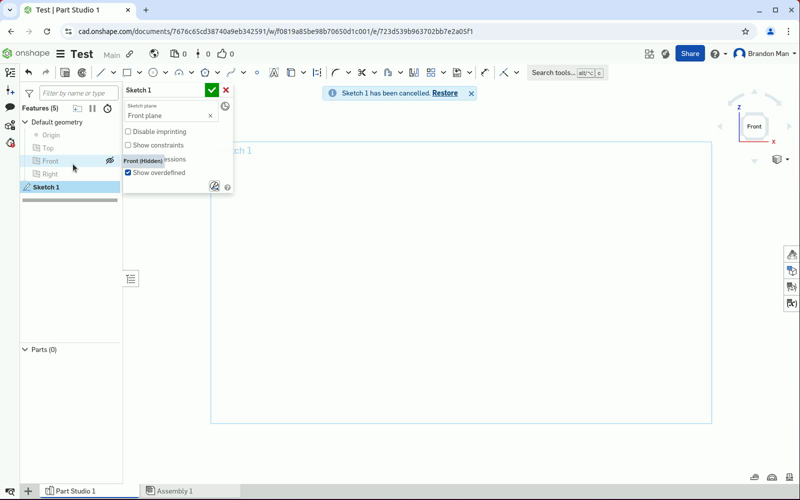
mouse_move(73, 352)
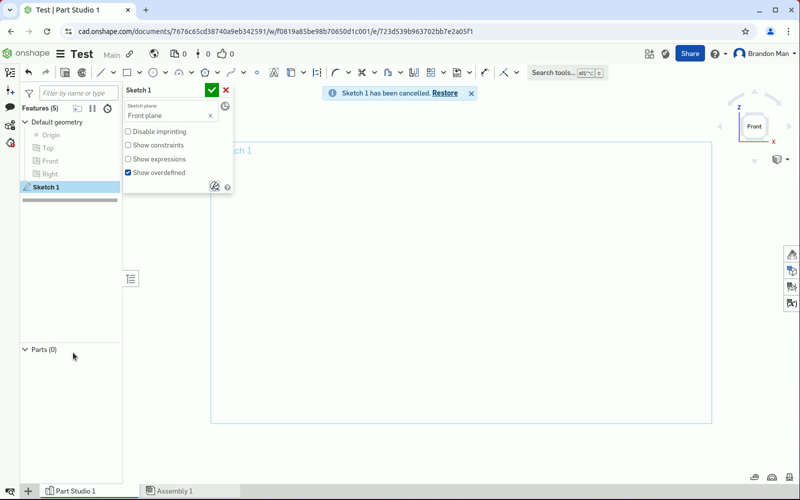
key(y)
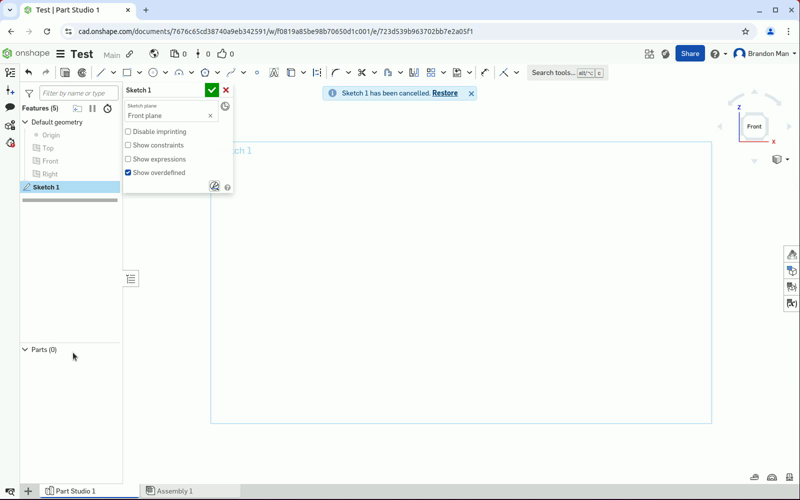
key(c)
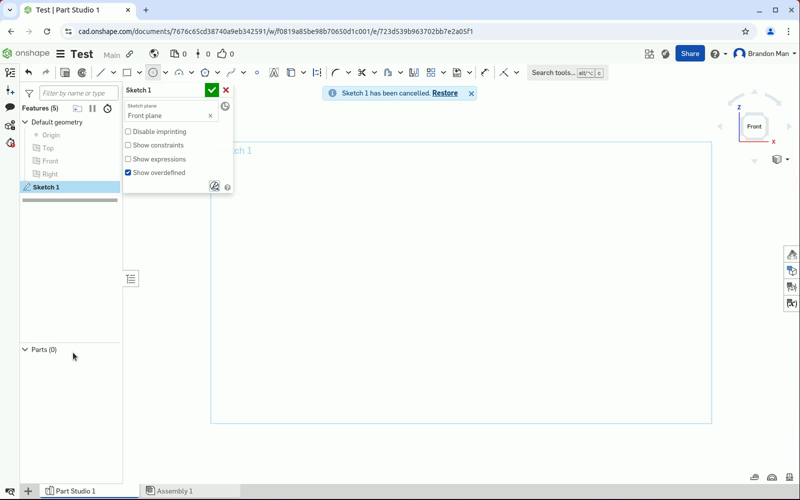
key_down(shift)
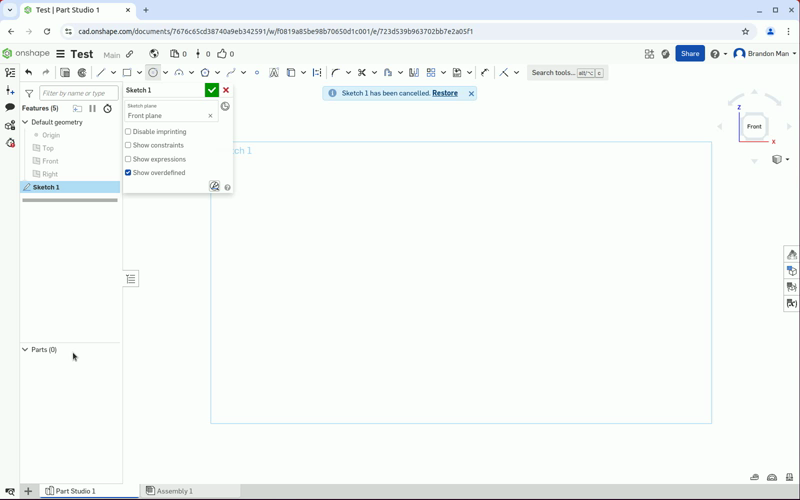
mouse_move(461, 282)
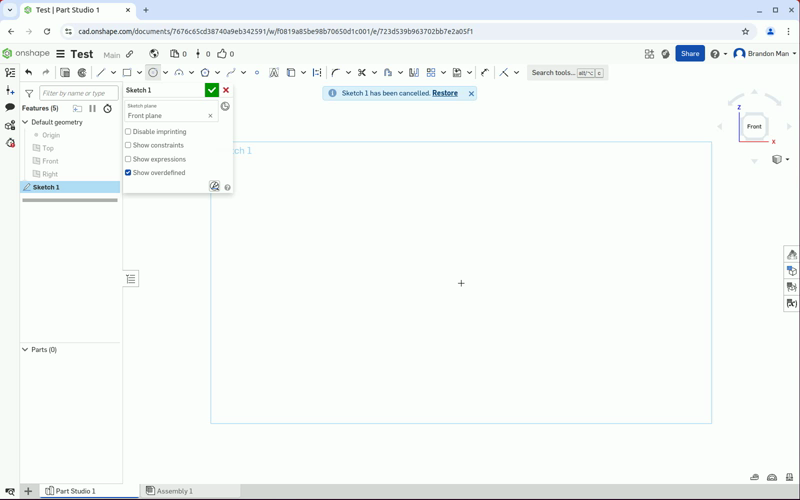
click(461, 282)
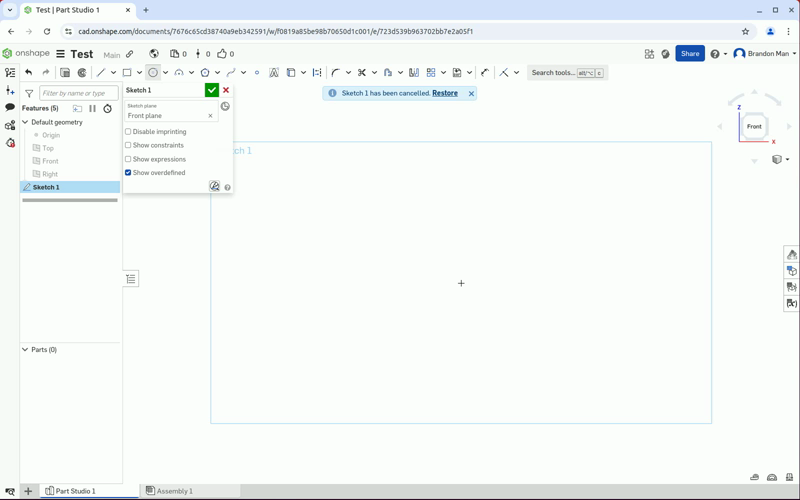
key_up(shift)
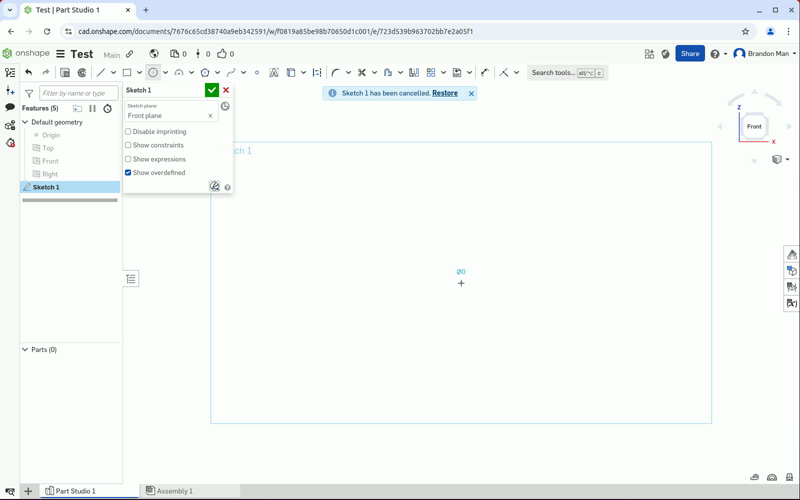
mouse_move(478, 282)
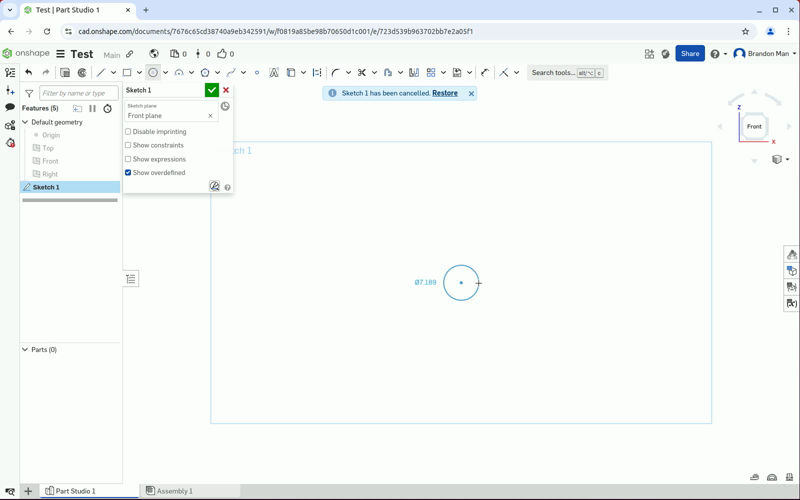
click(478, 282)
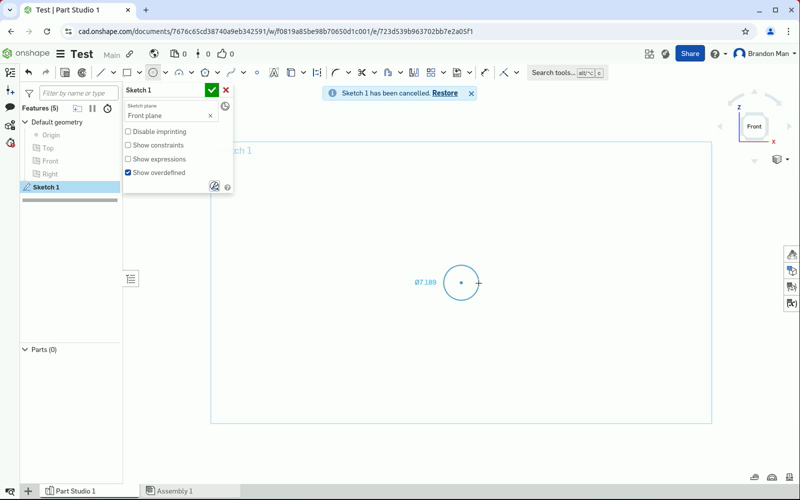
key(esc)
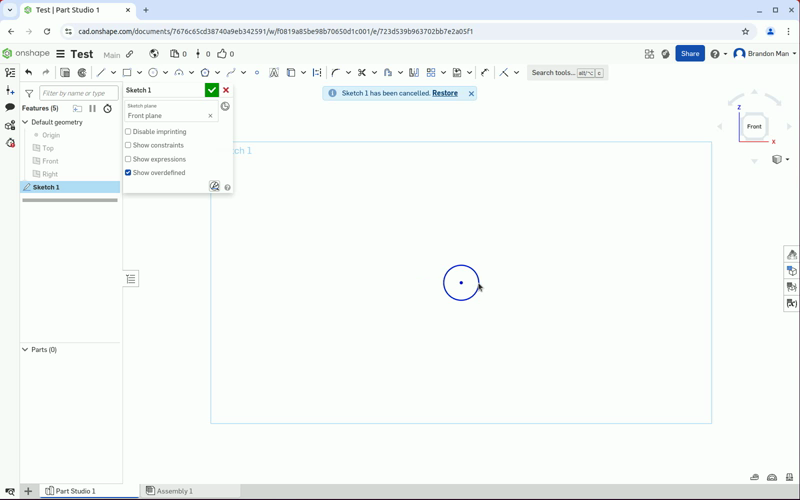
mouse_move(456, 283)
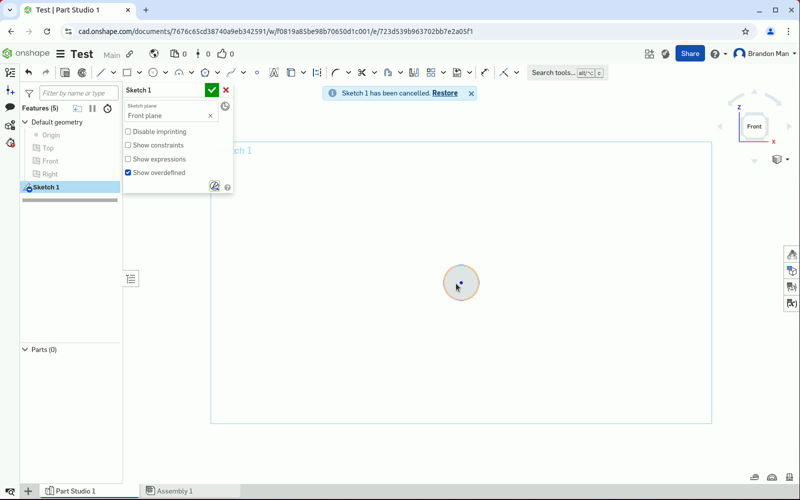
scroll(6)
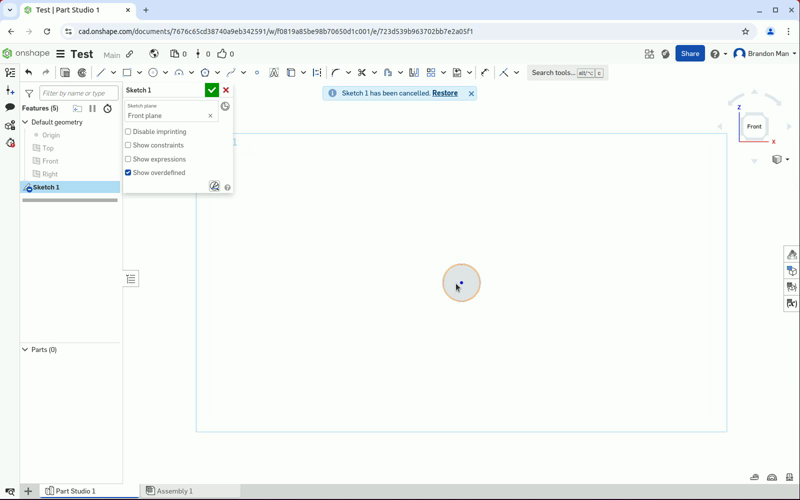
scroll(6)
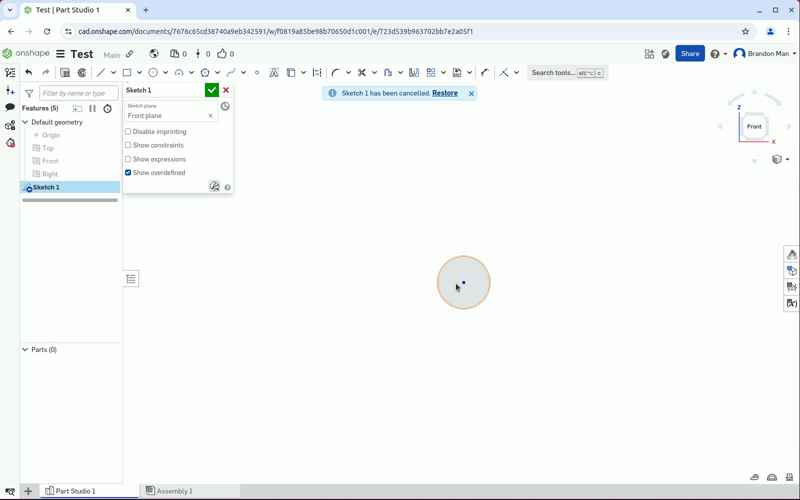
scroll(6)
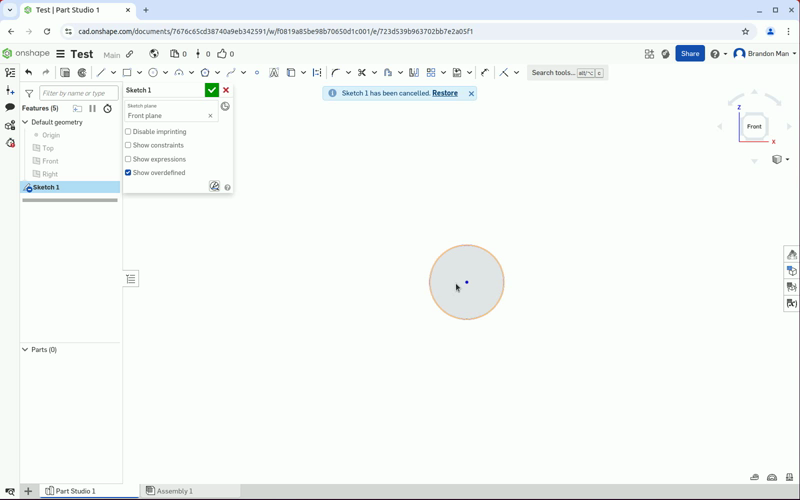
scroll(6)
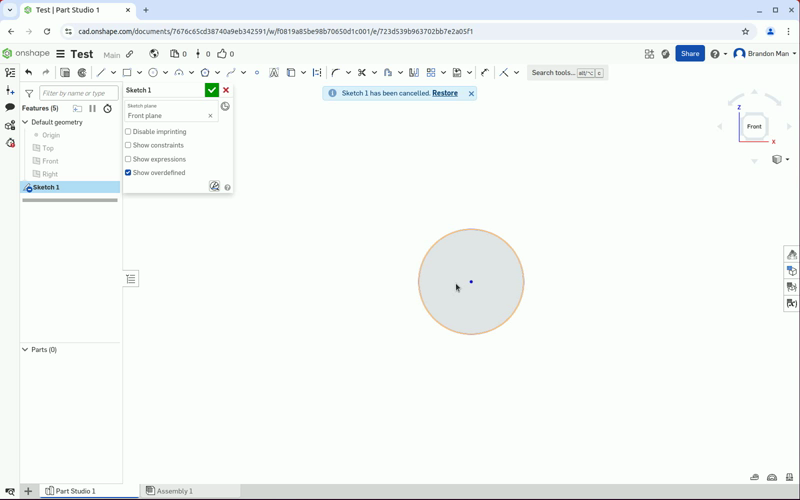
scroll(6)
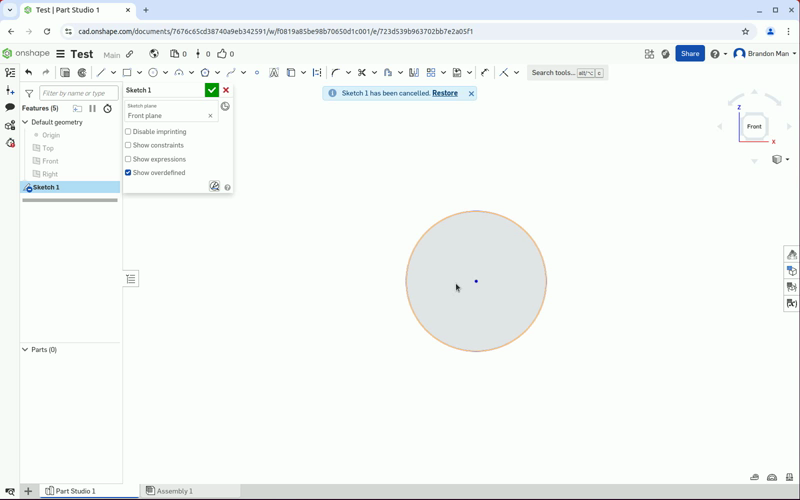
scroll(6)
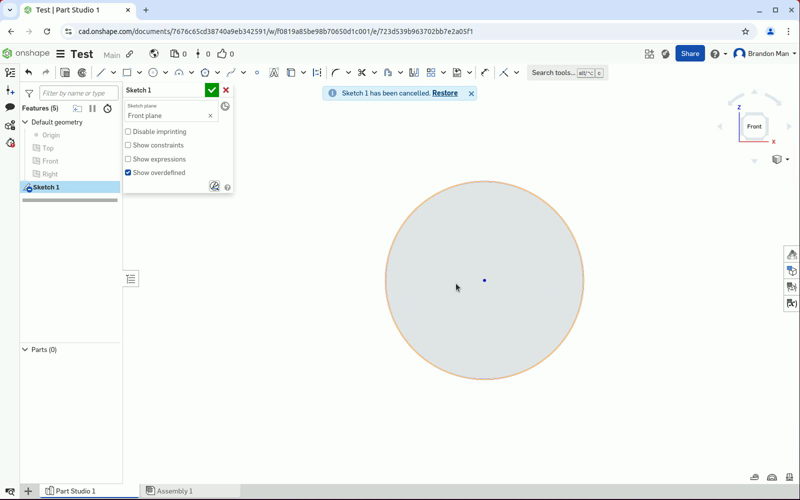
scroll(6)
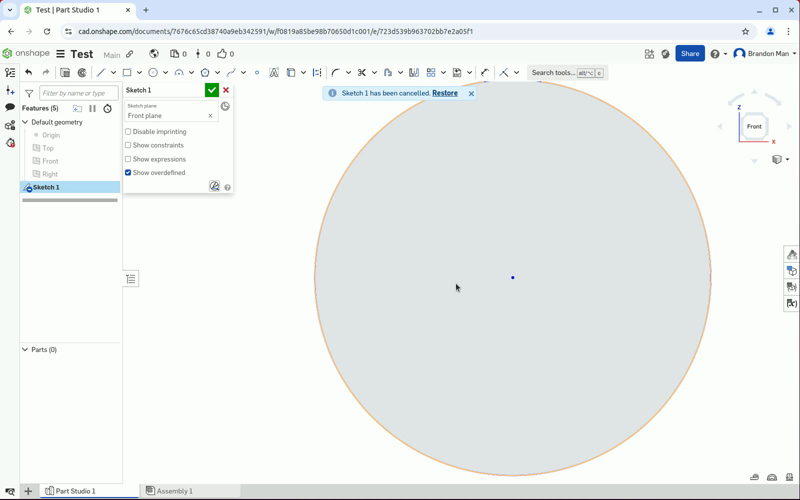
click(456, 283)
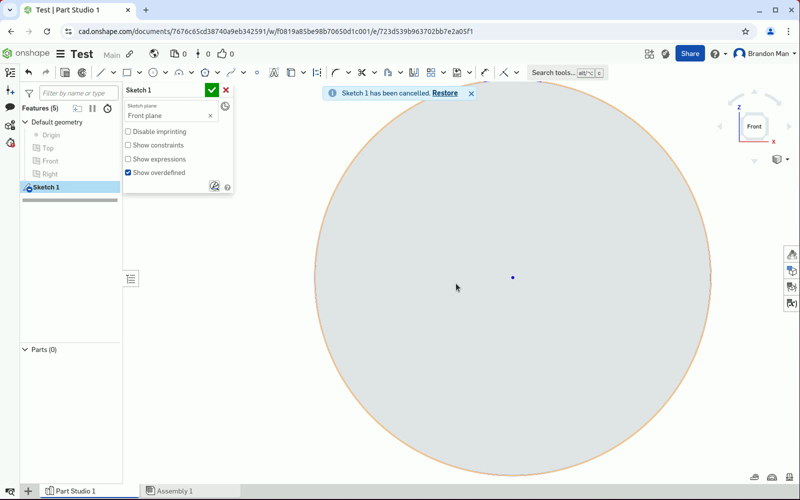
scroll(-6)
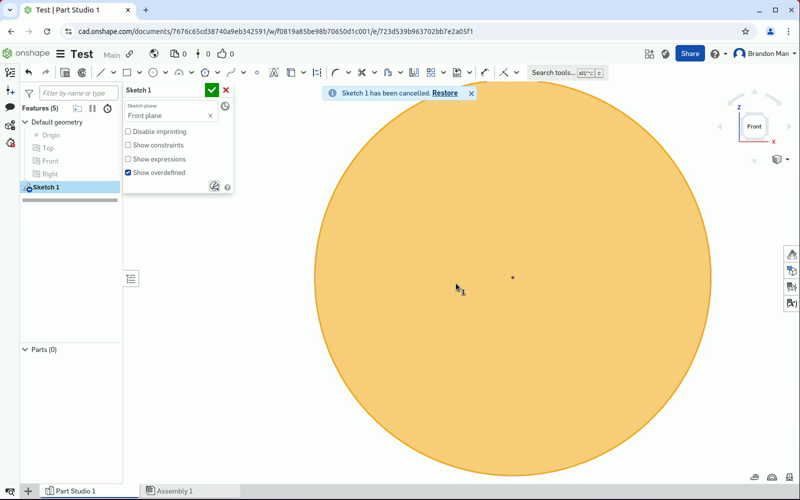
scroll(-6)
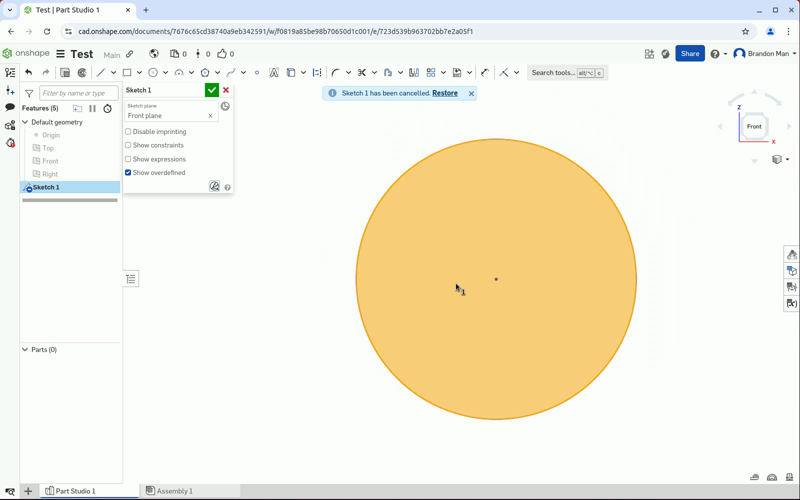
scroll(-6)
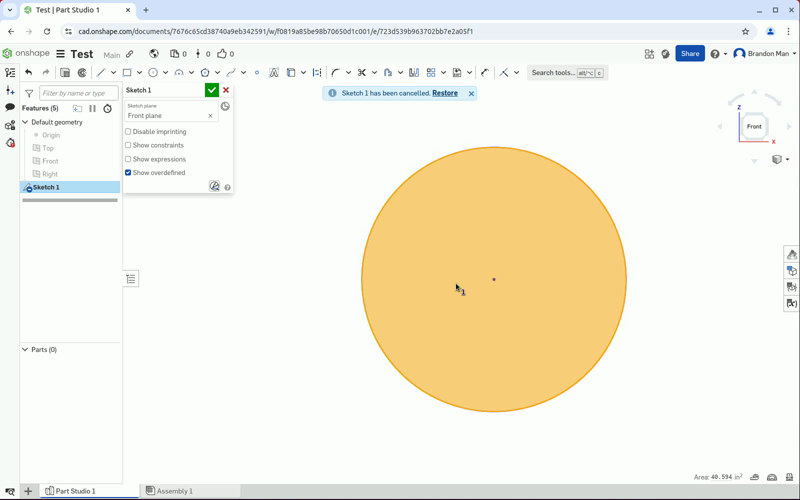
scroll(-6)
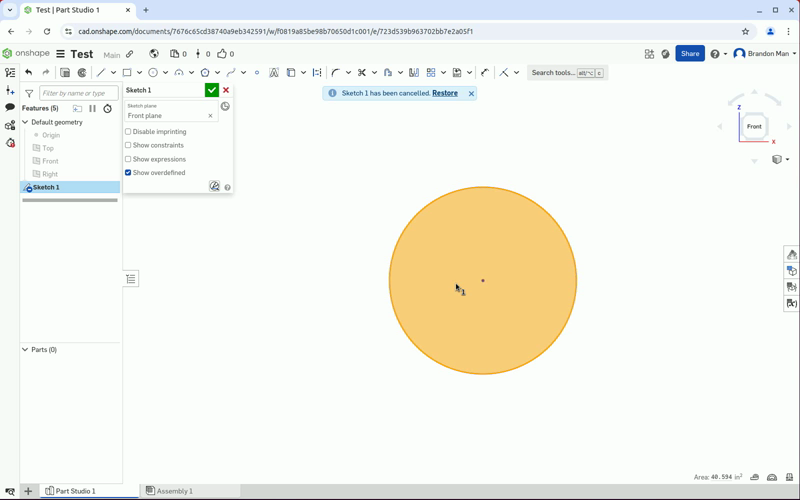
scroll(-6)
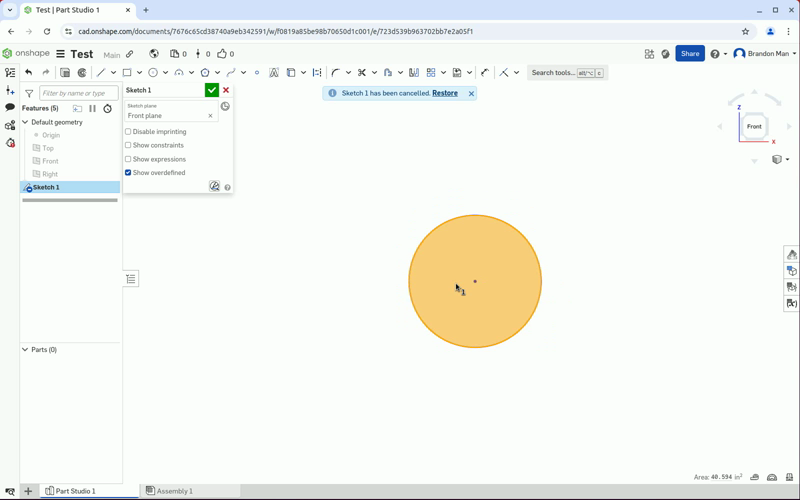
scroll(-6)
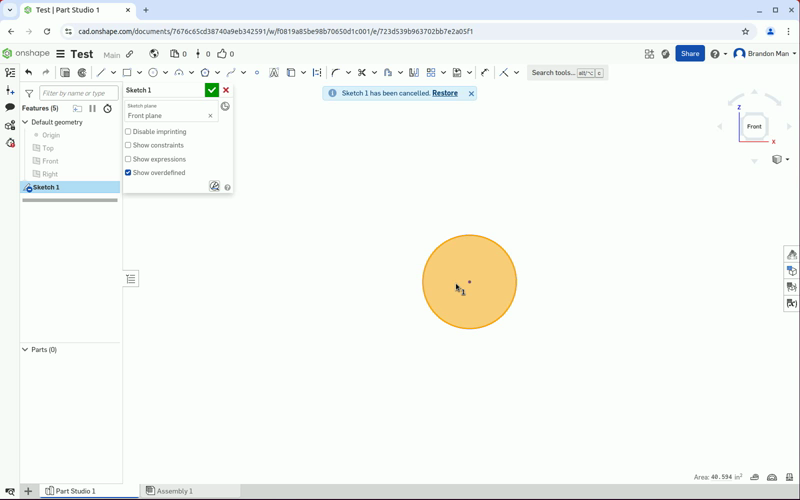
scroll(-6)
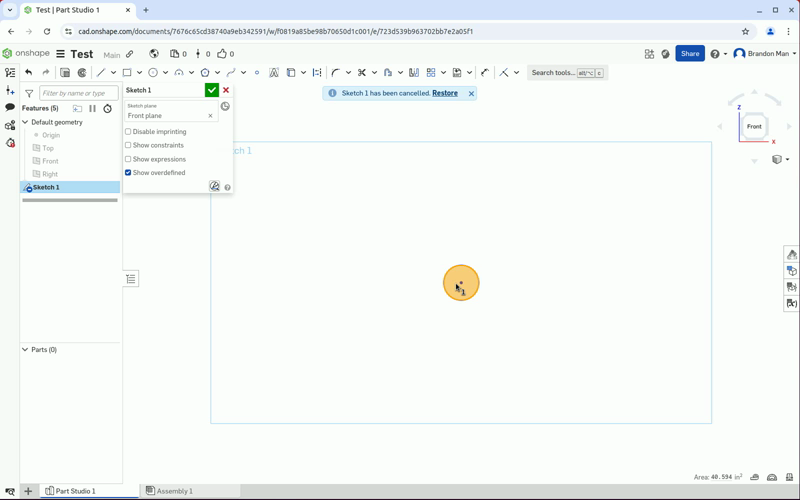
mouse_move(73, 352)
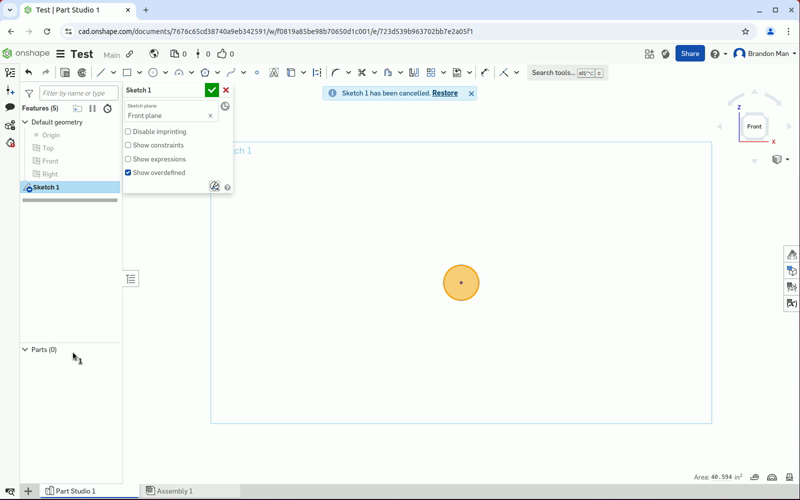
key(shift+y)
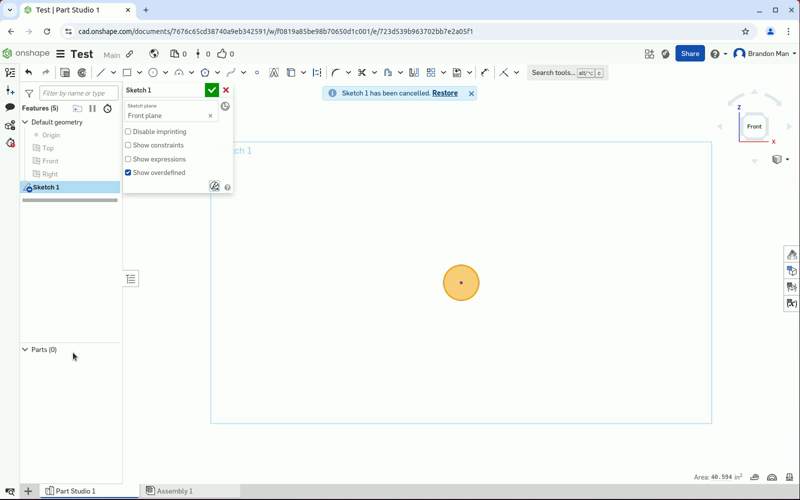
key(shift+e)
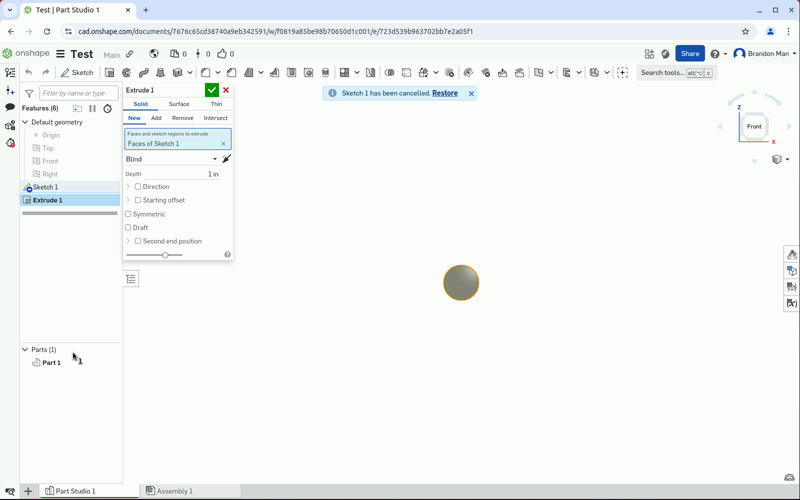
mouse_move(143, 106)
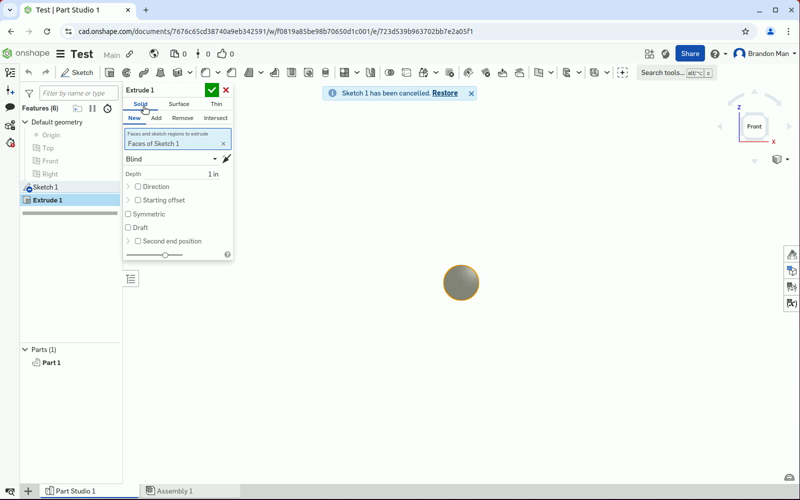
click(143, 106)
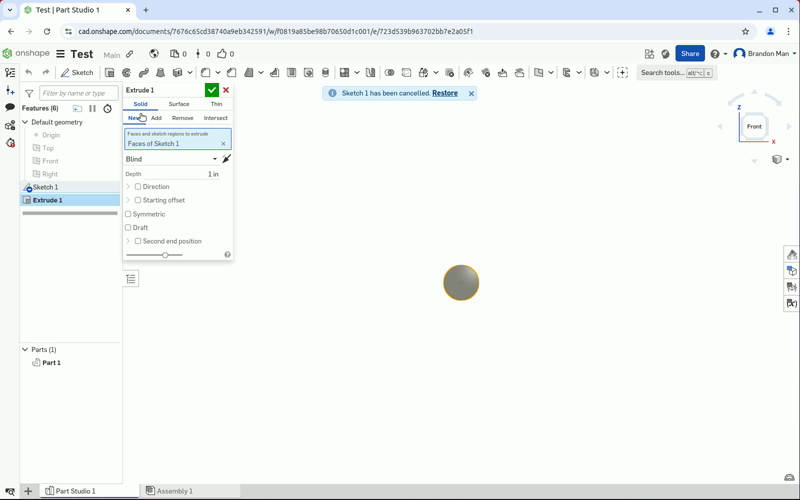
mouse_move(137, 120)
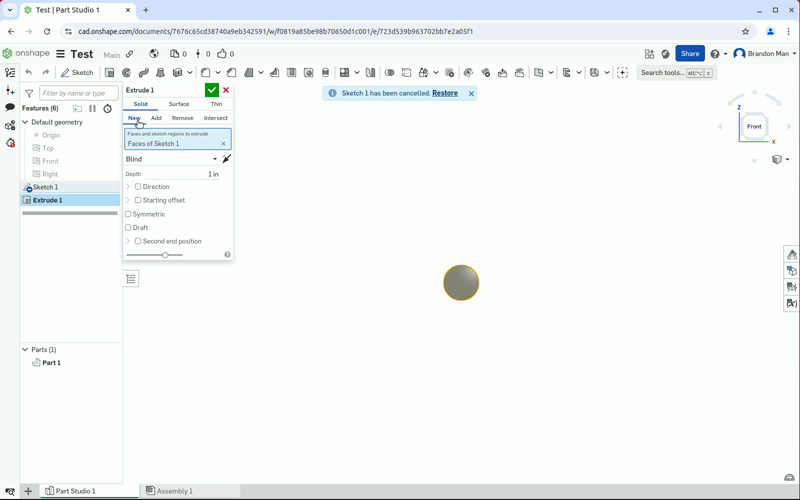
click(137, 120)
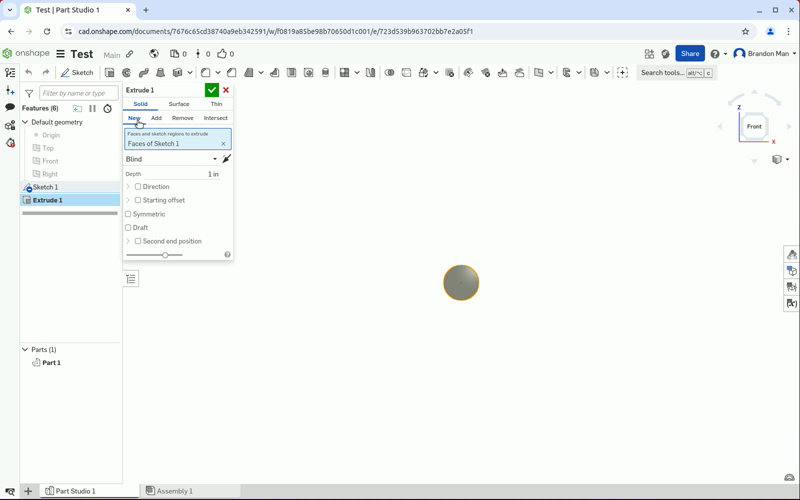
key(tab, 4)
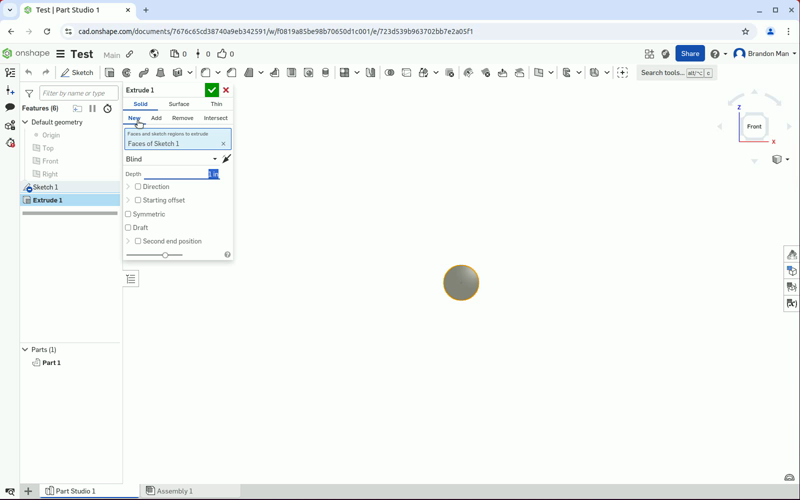
text(1.444)
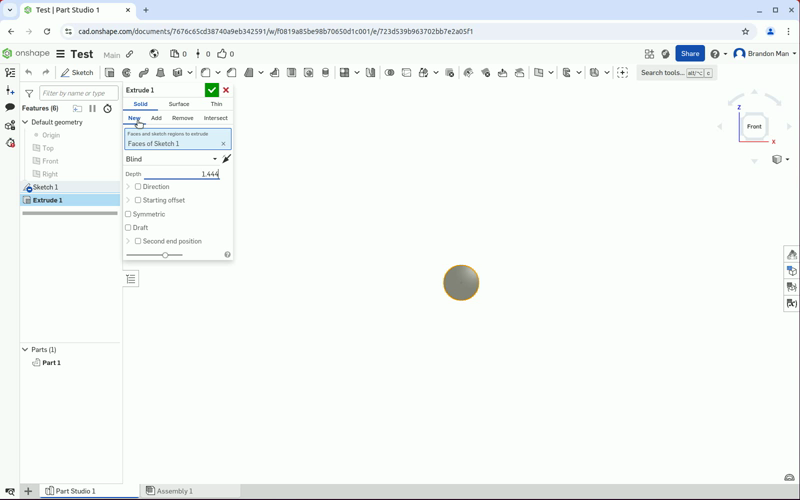
key(enter)
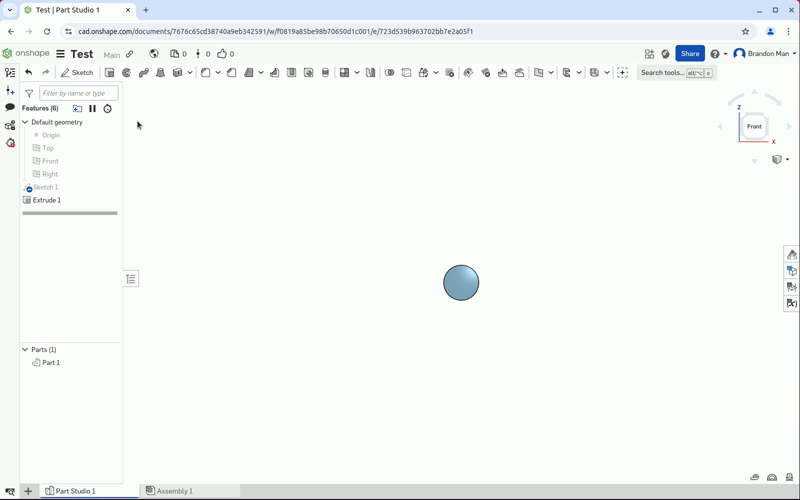
key(shift+h)
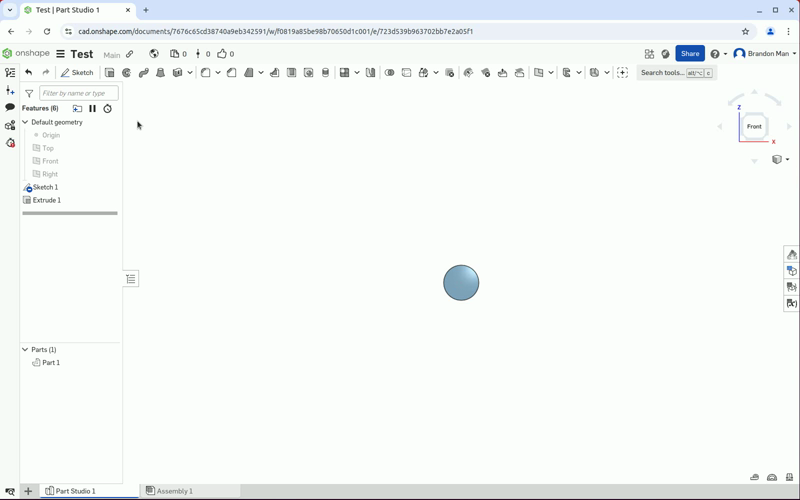
key(shift+h)
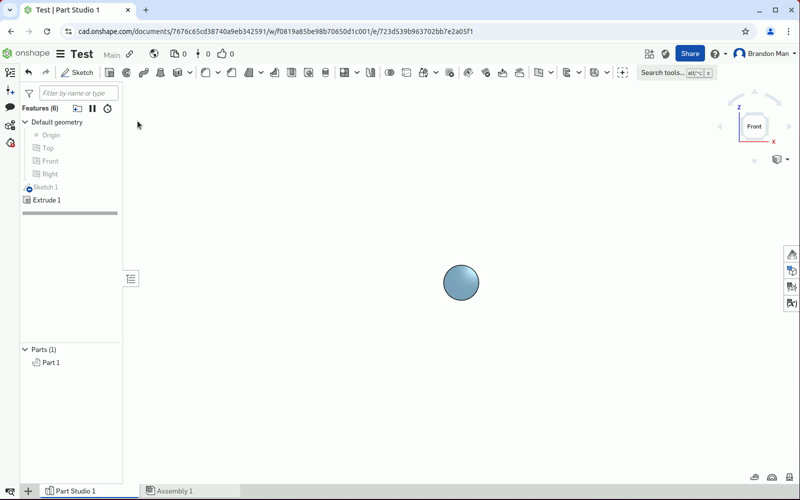
mouse_move(73, 189)
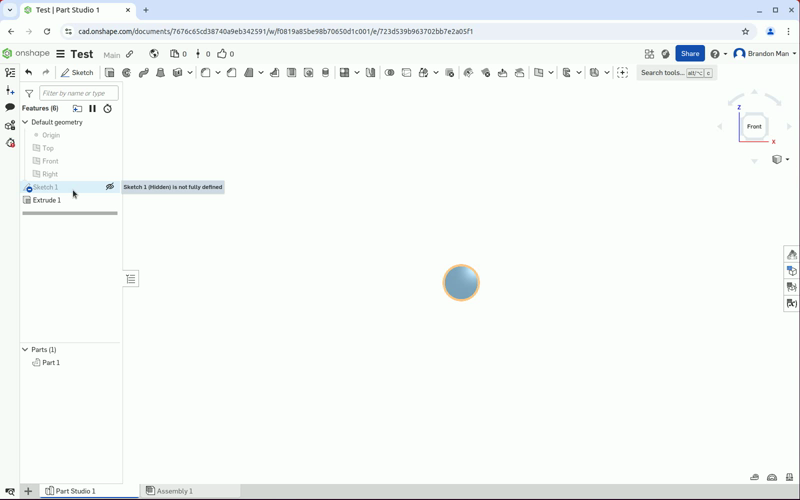
click(73, 189)
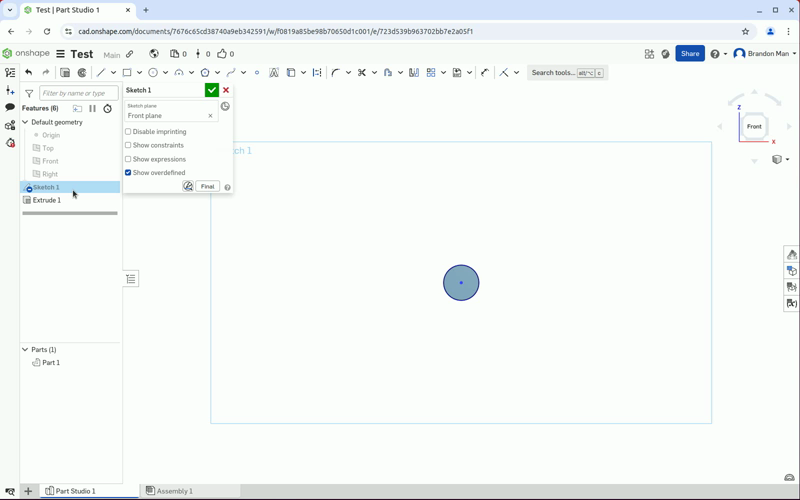
mouse_move(229, 92)
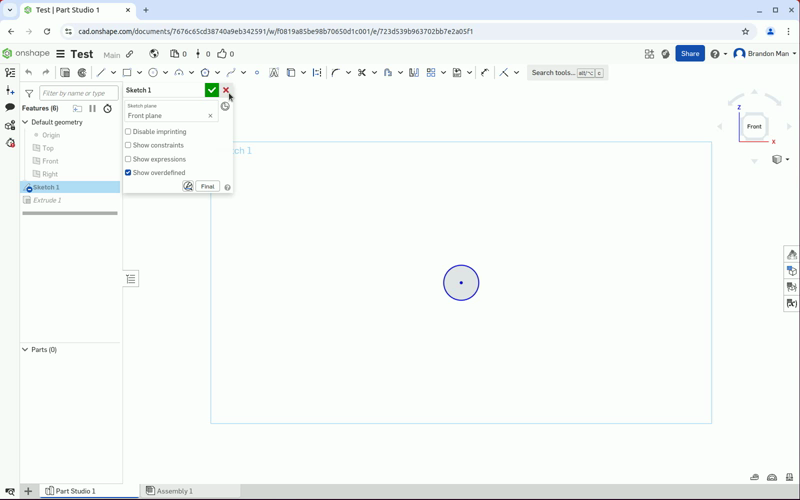
click(229, 92)
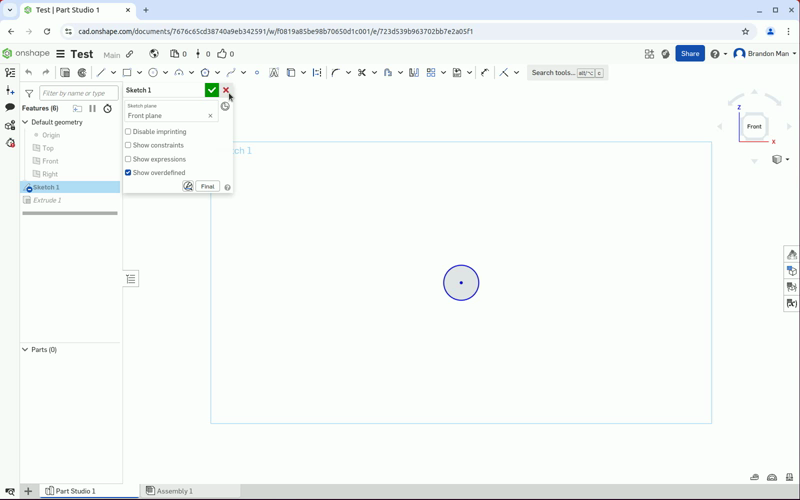
key(shift+s)
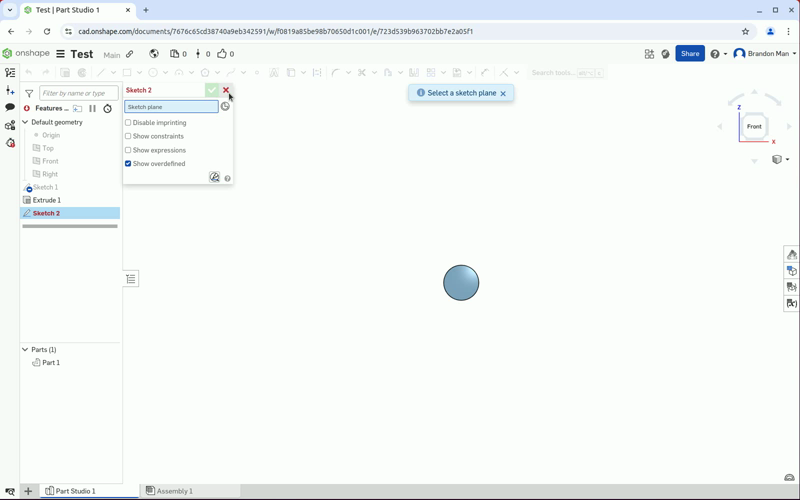
mouse_move(73, 163)
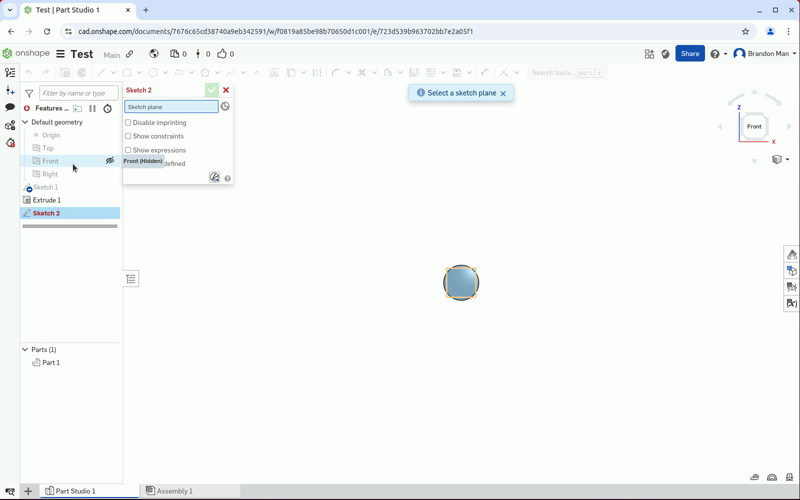
click(73, 163)
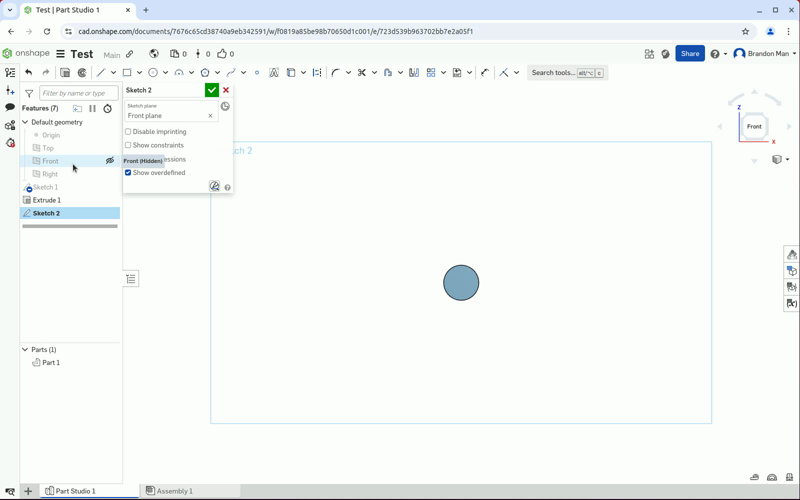
mouse_move(73, 352)
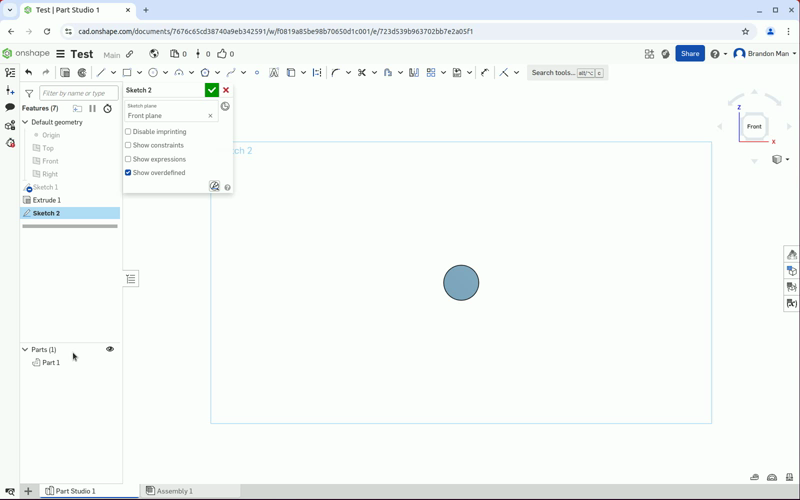
key(y)
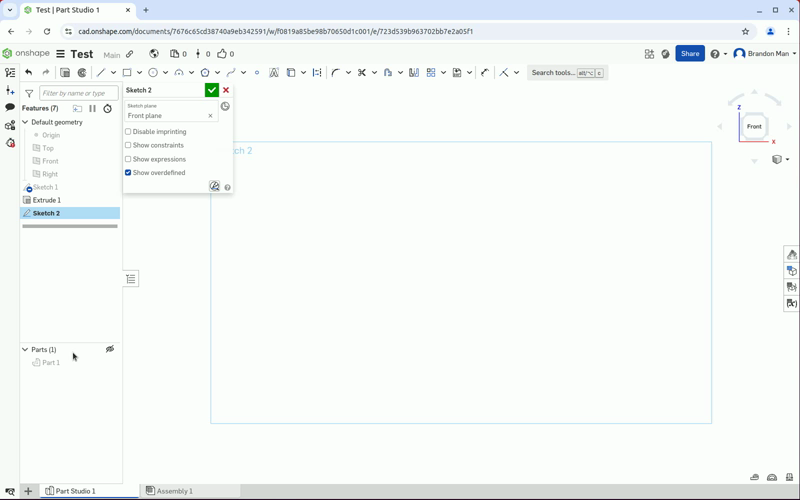
key(c)
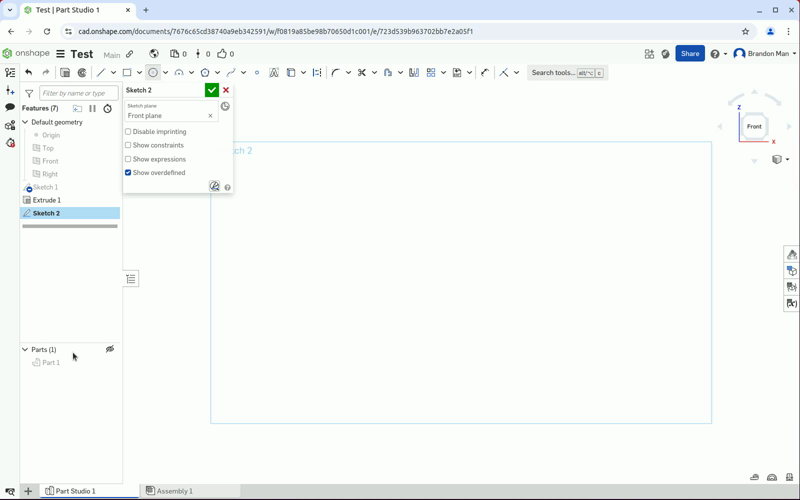
key_down(shift)
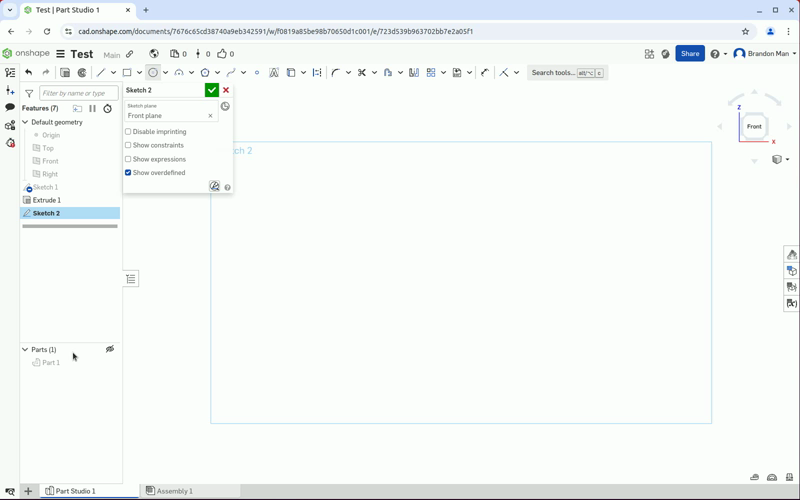
mouse_move(520, 193)
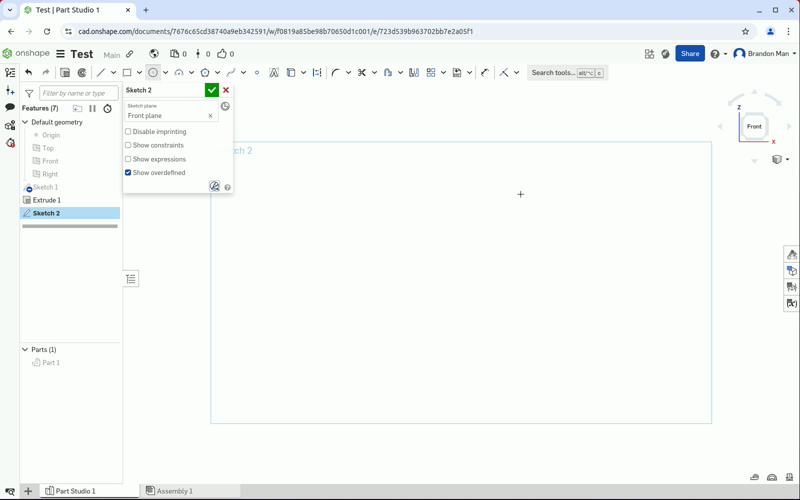
click(520, 193)
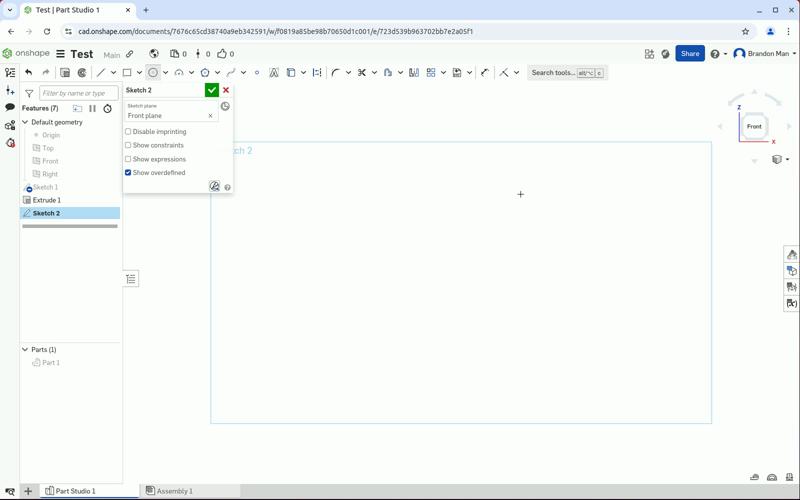
key_up(shift)
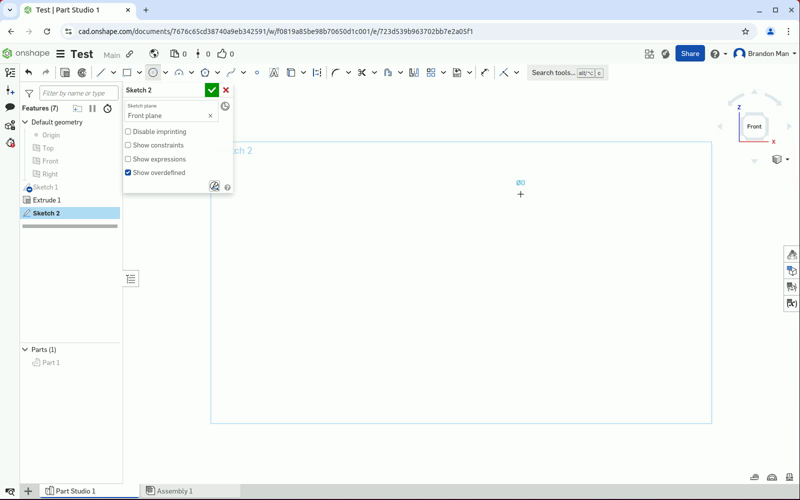
mouse_move(543, 193)
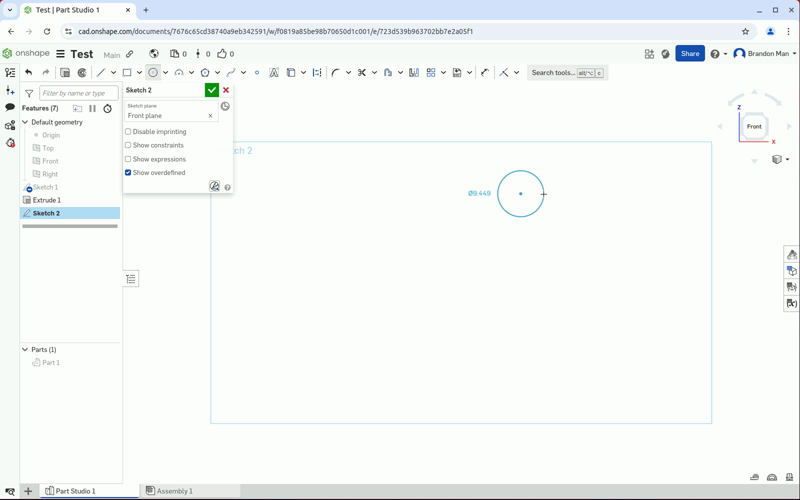
click(543, 193)
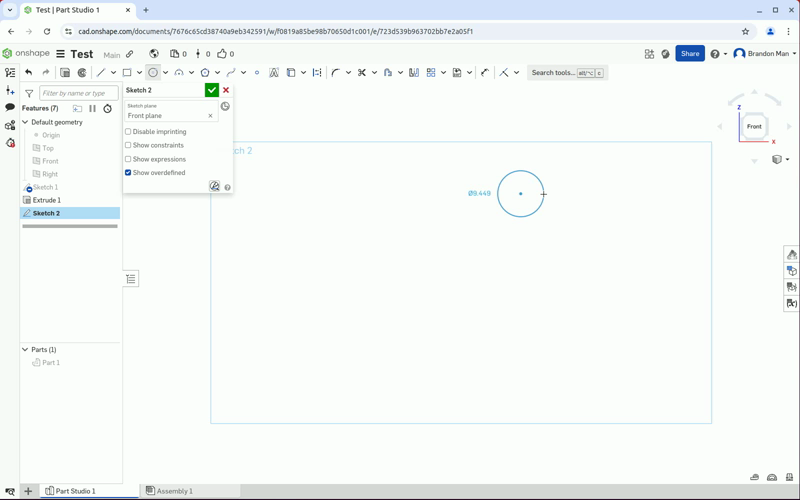
key(esc)
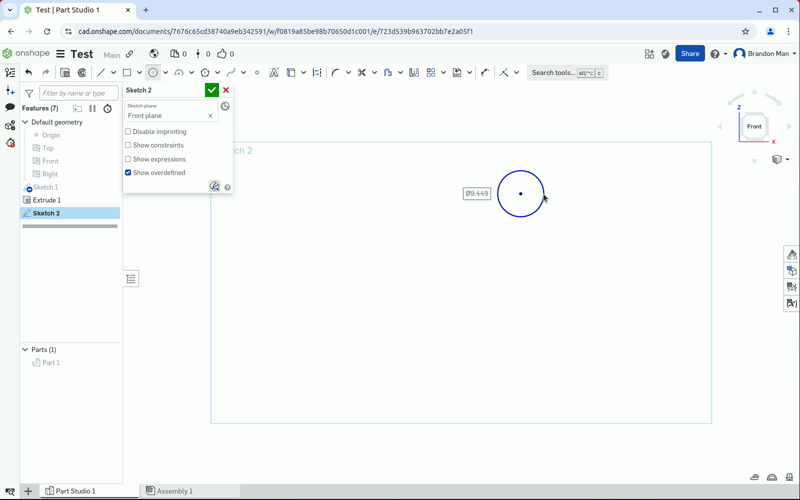
mouse_move(510, 191)
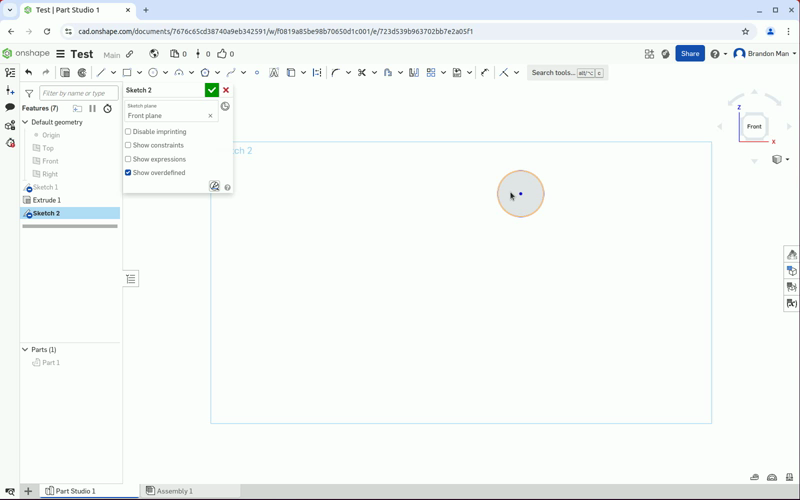
scroll(6)
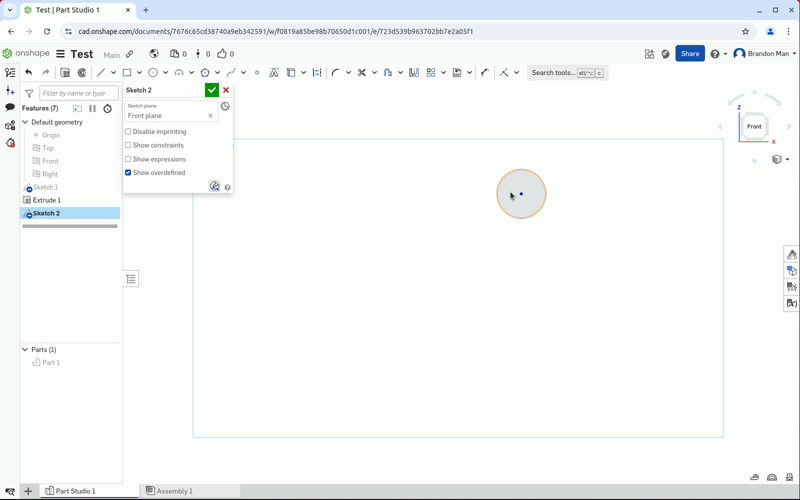
scroll(6)
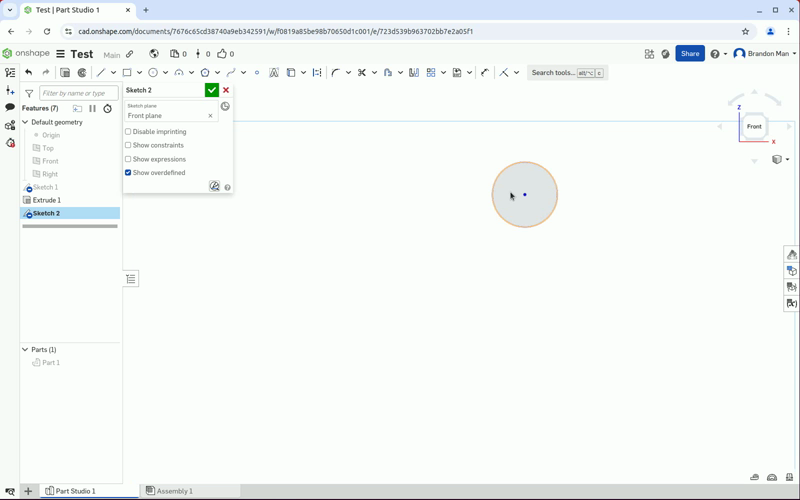
scroll(6)
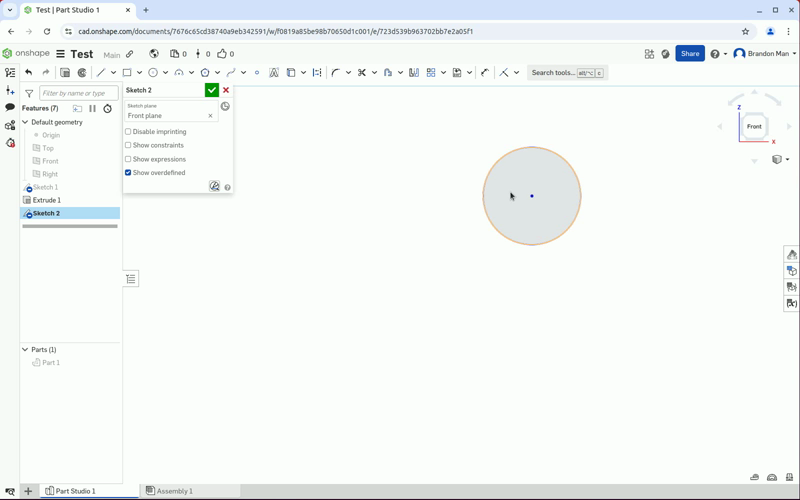
scroll(6)
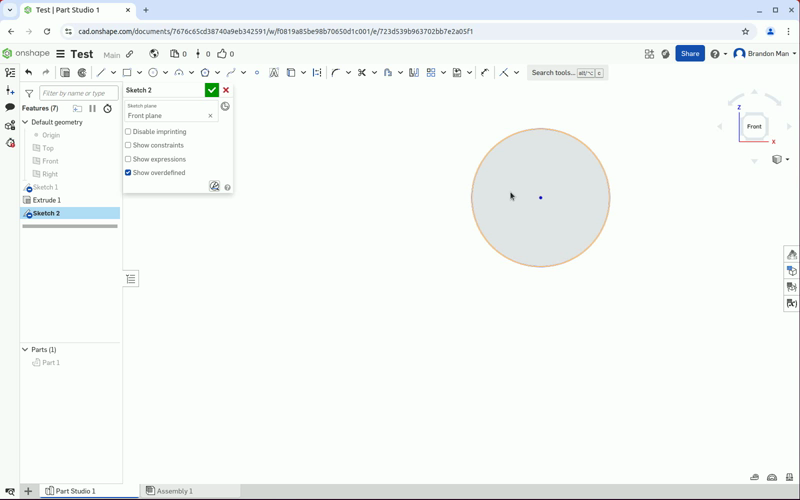
scroll(6)
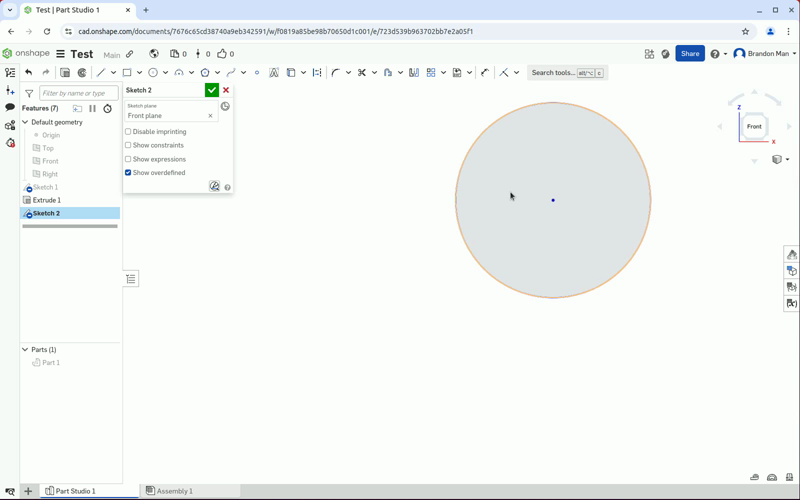
scroll(6)
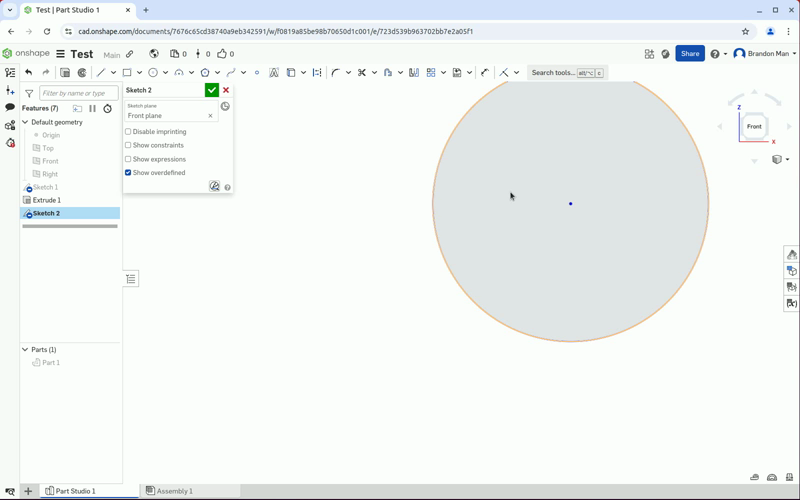
scroll(6)
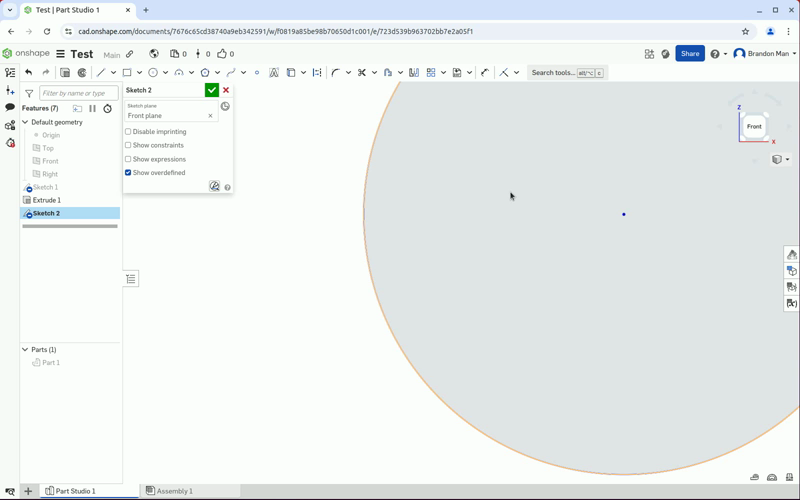
click(510, 191)
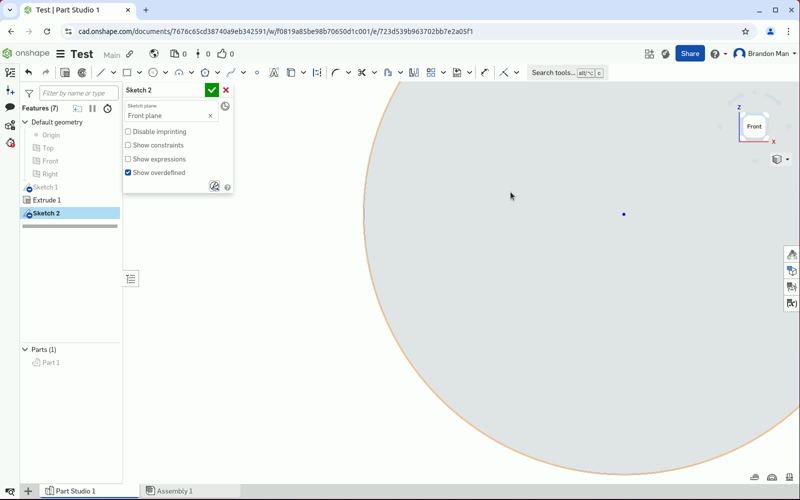
scroll(-6)
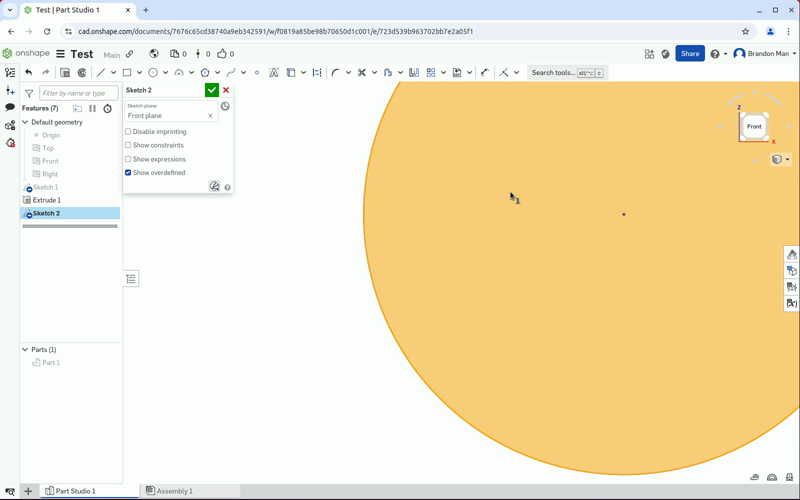
scroll(-6)
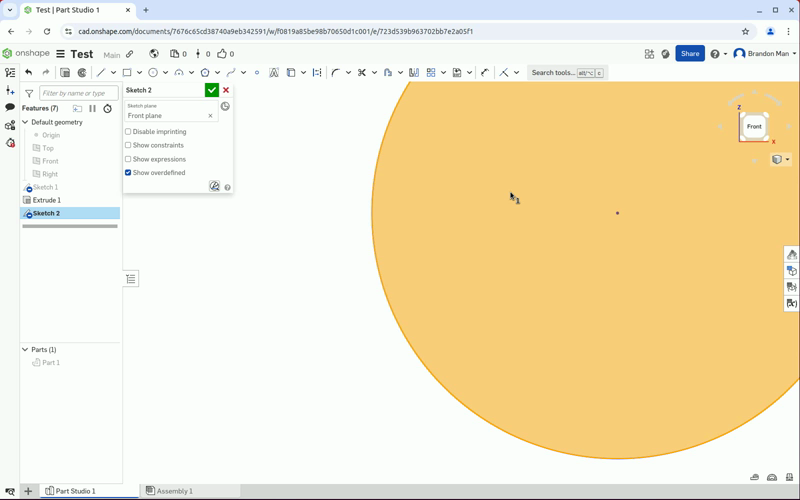
scroll(-6)
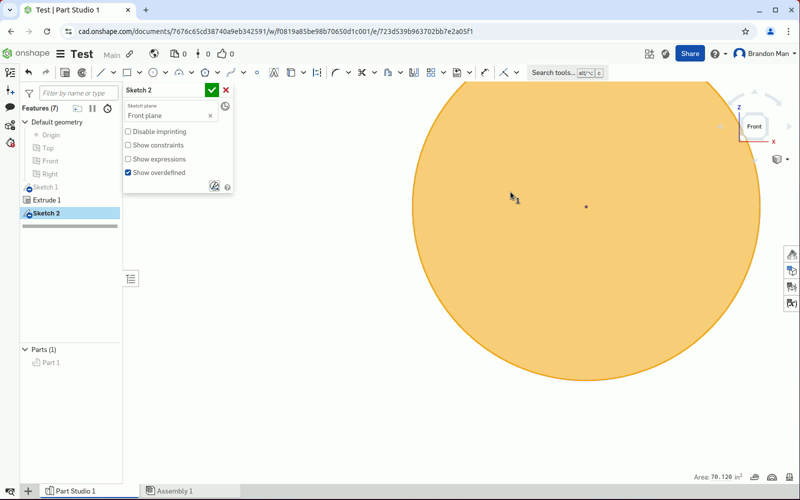
scroll(-6)
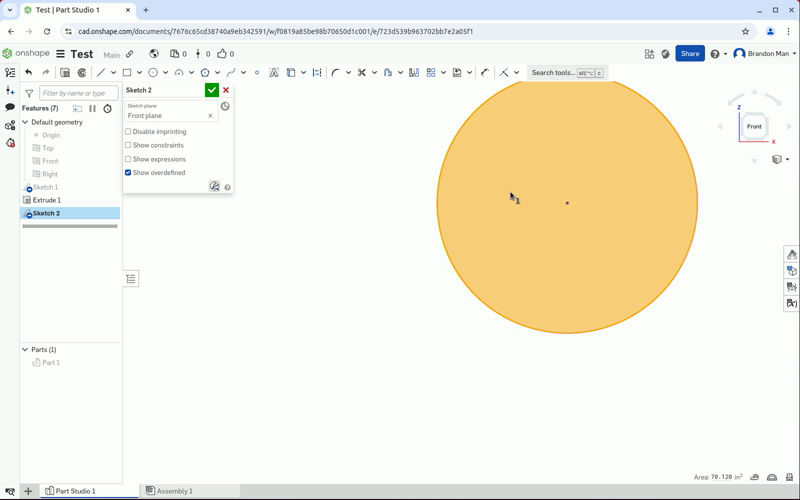
scroll(-6)
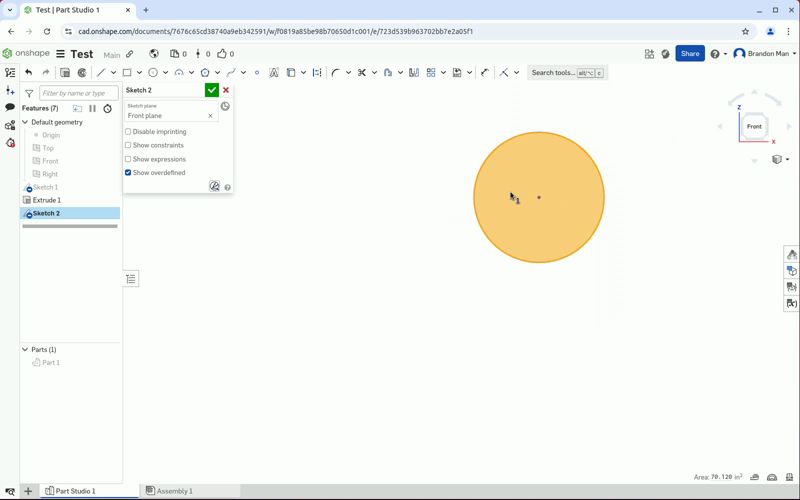
scroll(-6)
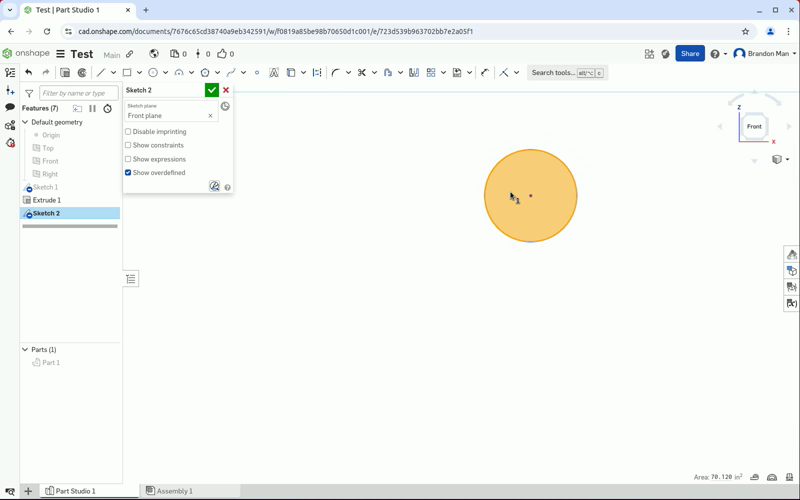
scroll(-6)
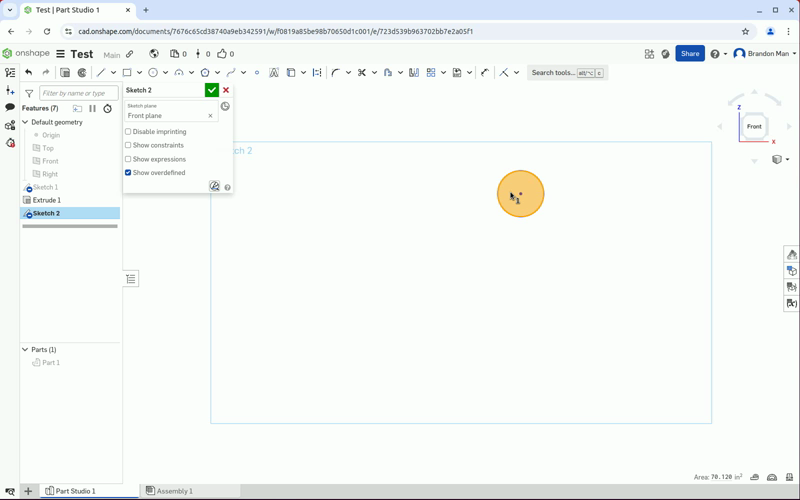
mouse_move(73, 352)
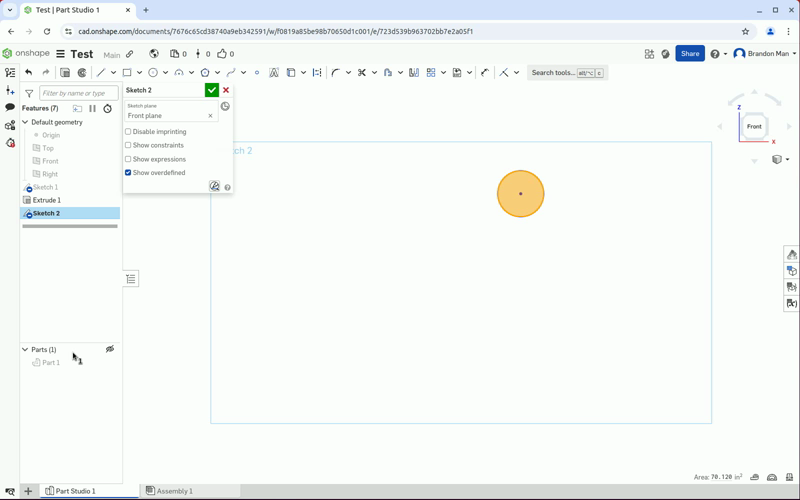
key(shift+y)
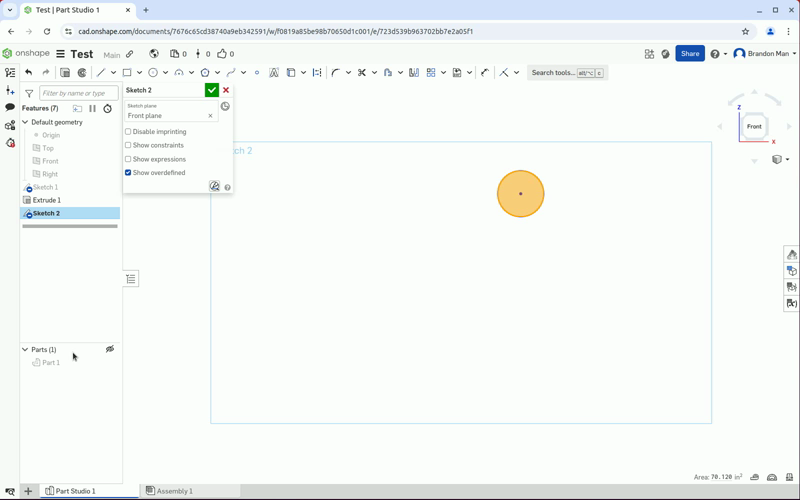
key(shift+e)
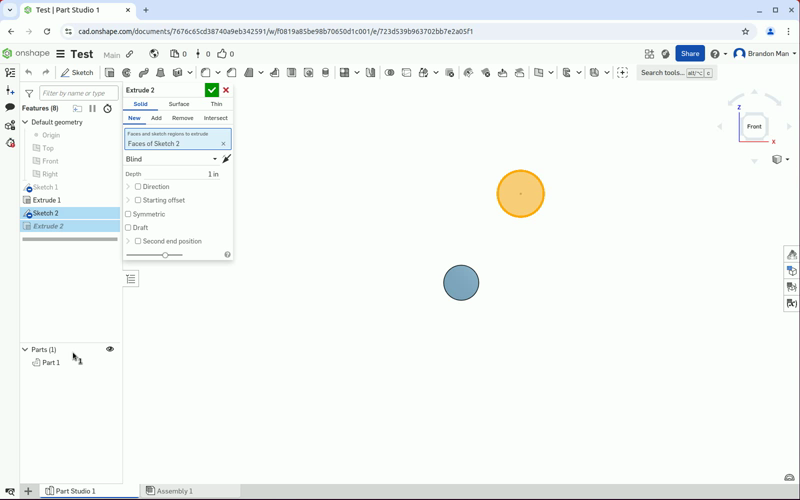
mouse_move(143, 106)
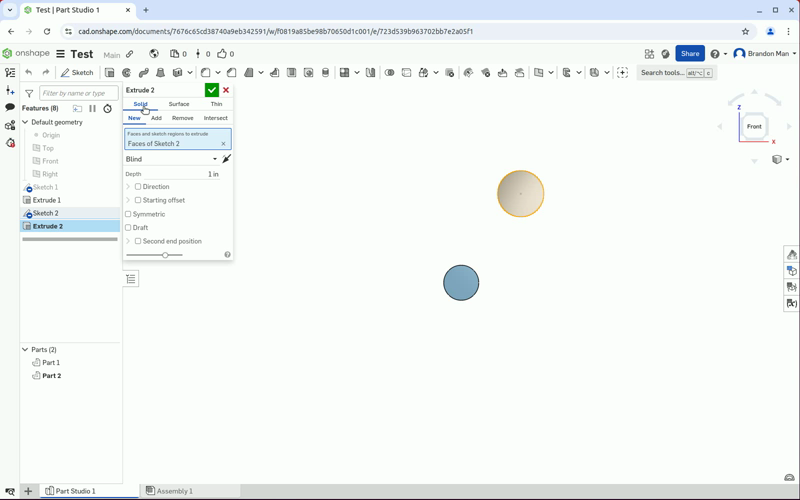
click(143, 106)
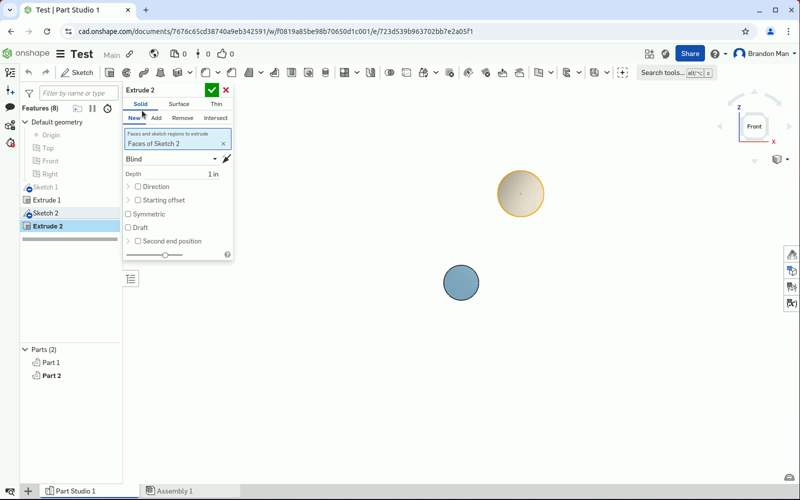
mouse_move(137, 120)
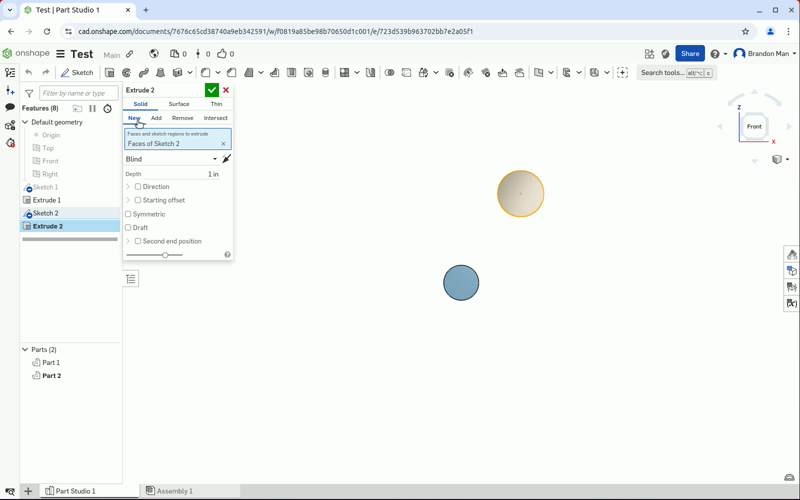
click(137, 120)
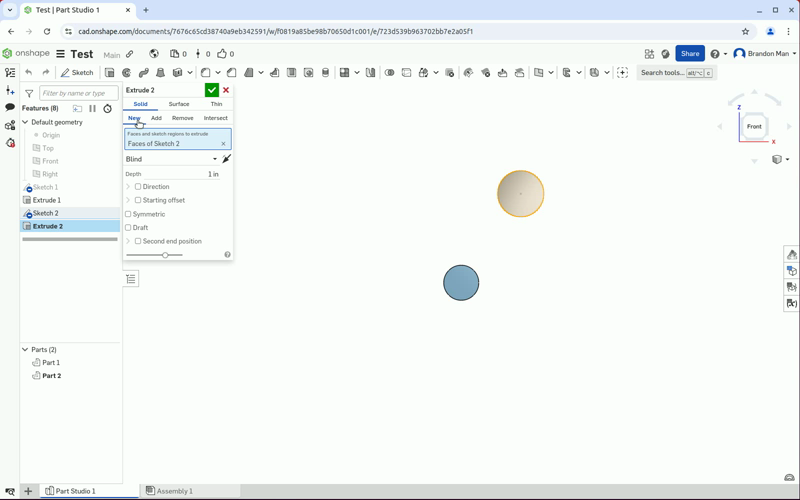
key(tab, 4)
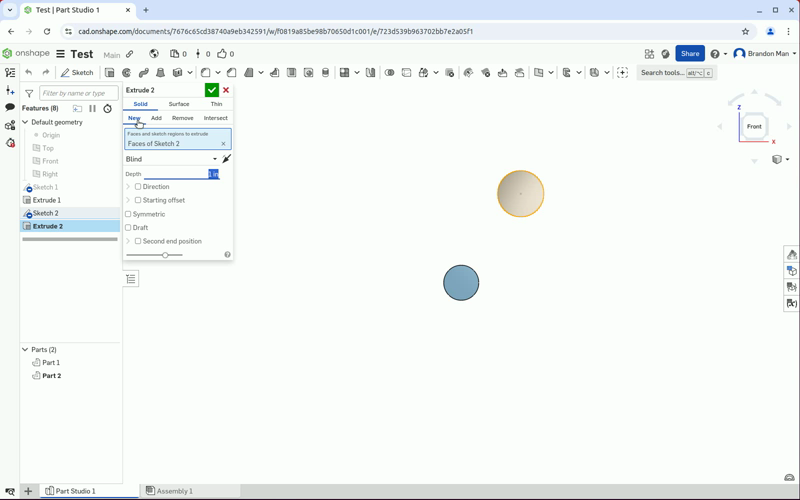
text(-1.444)
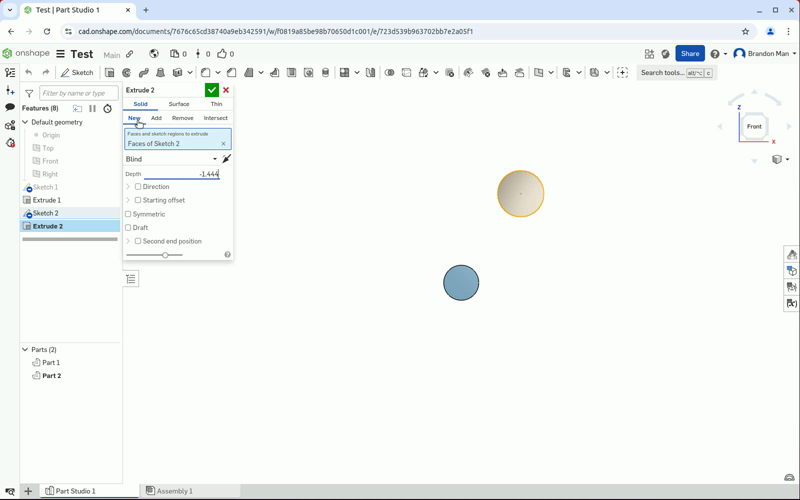
key(enter)
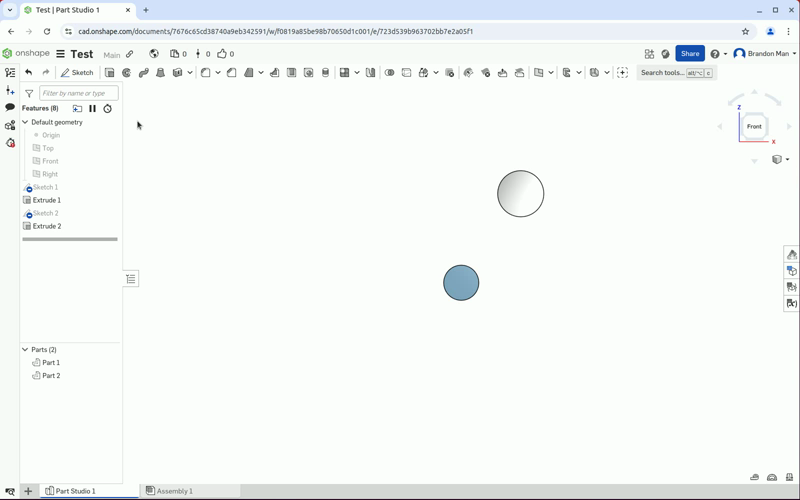
key(shift+h)
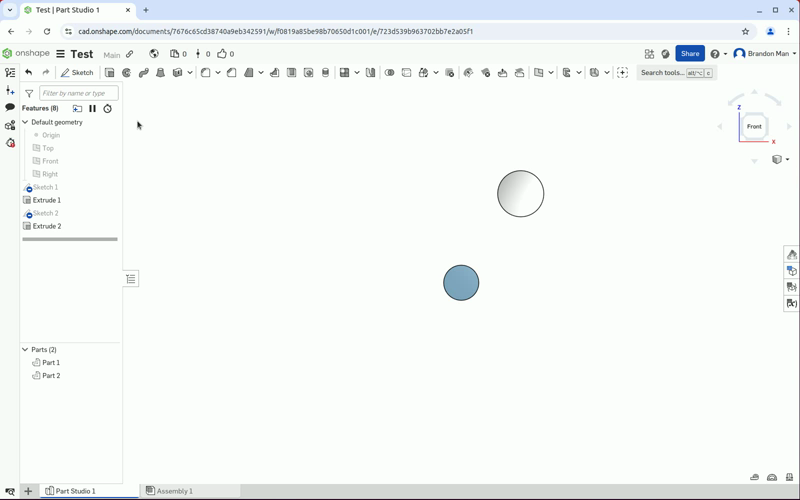
key(shift+h)
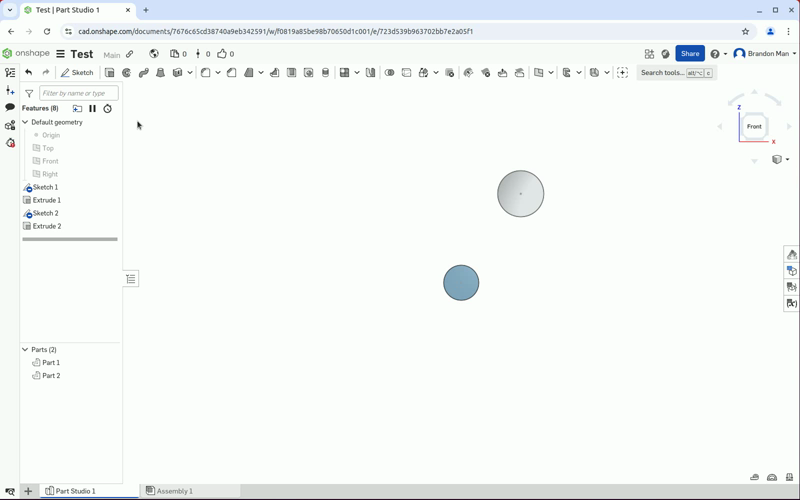
key(shift+7)
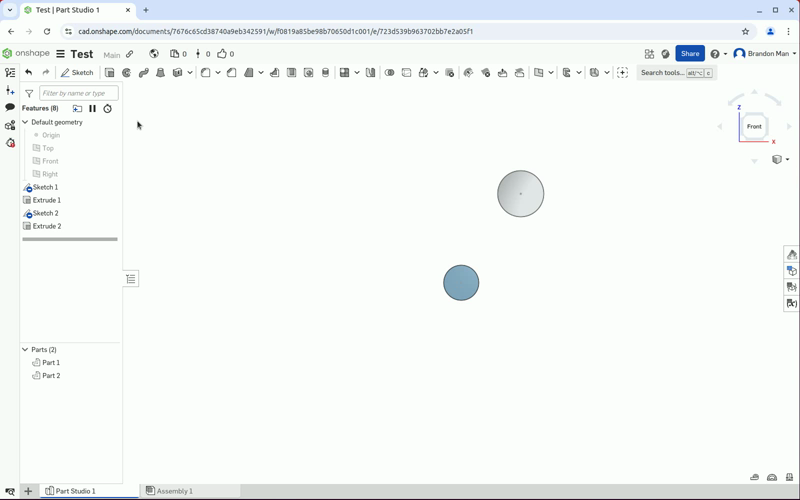
key(left, 2)
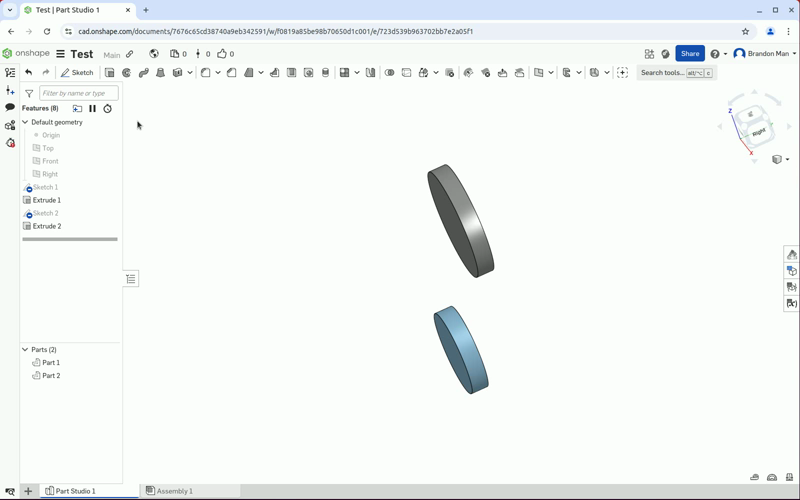
key(down, 2)
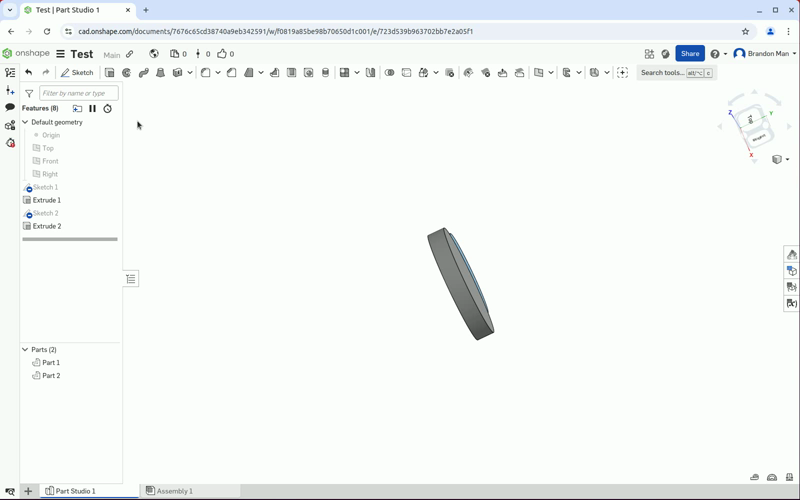
key(up, 2)
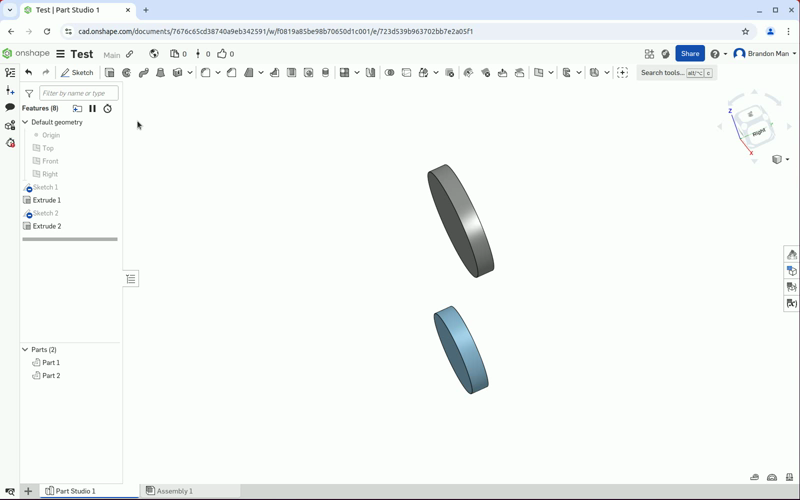
key(right, 2)
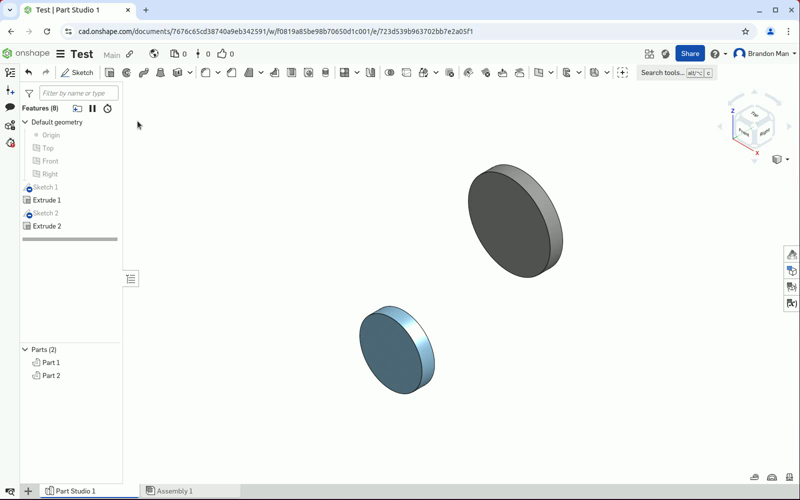
mouse_move(73, 189)
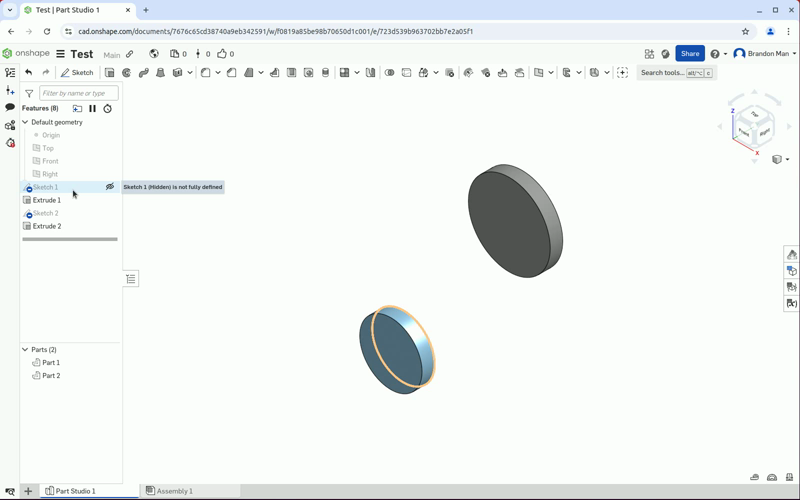
click(73, 189)